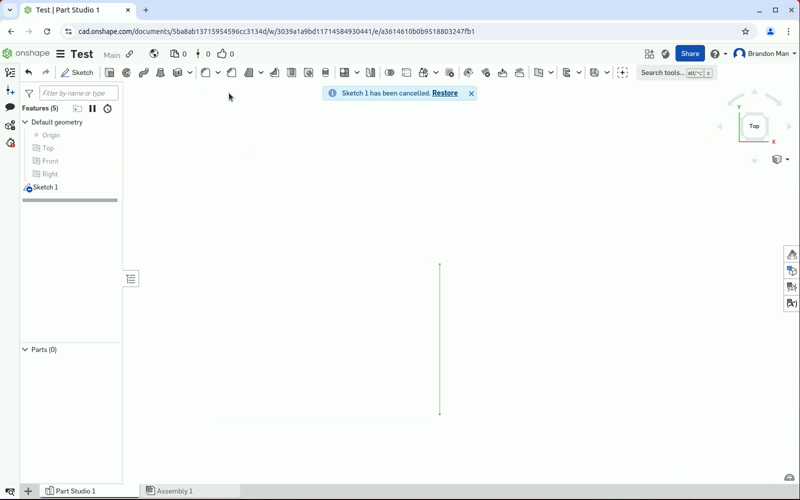
key(shift+h)
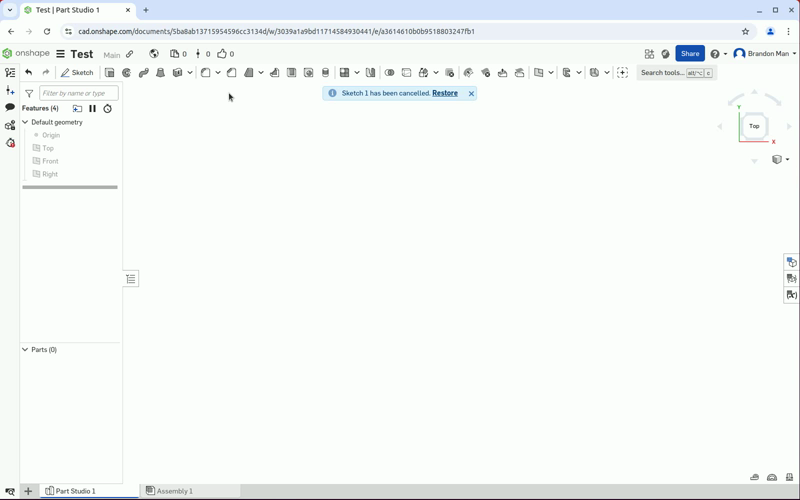
mouse_move(73, 352)
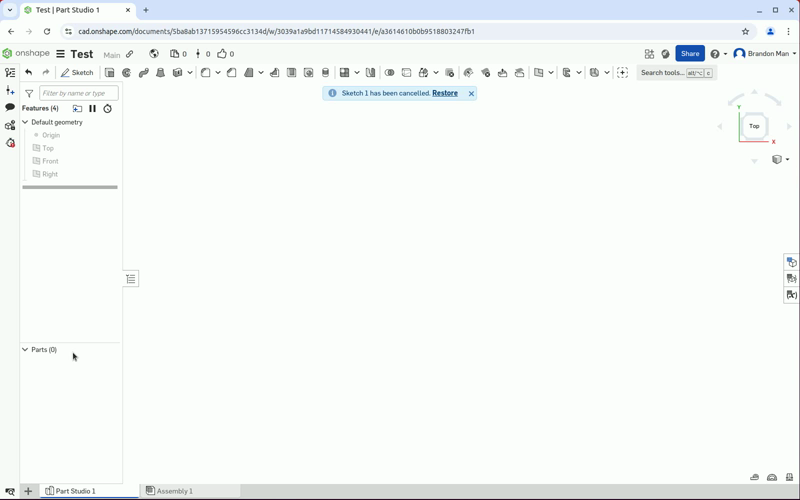
key(y)
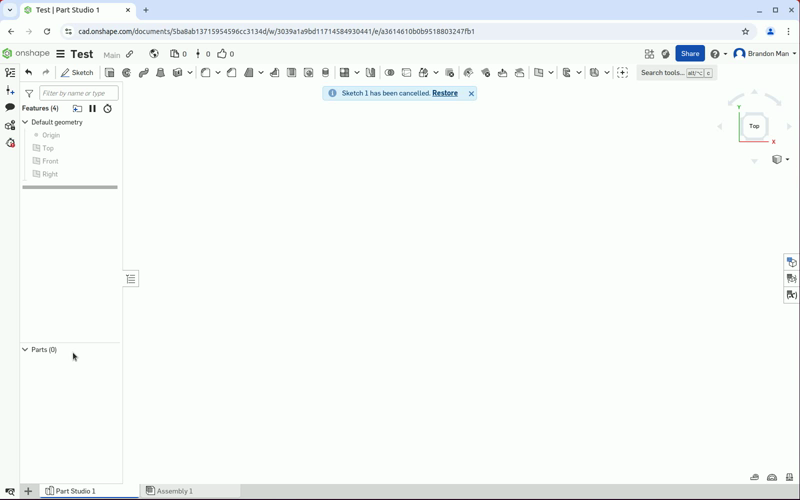
key(shift+p)
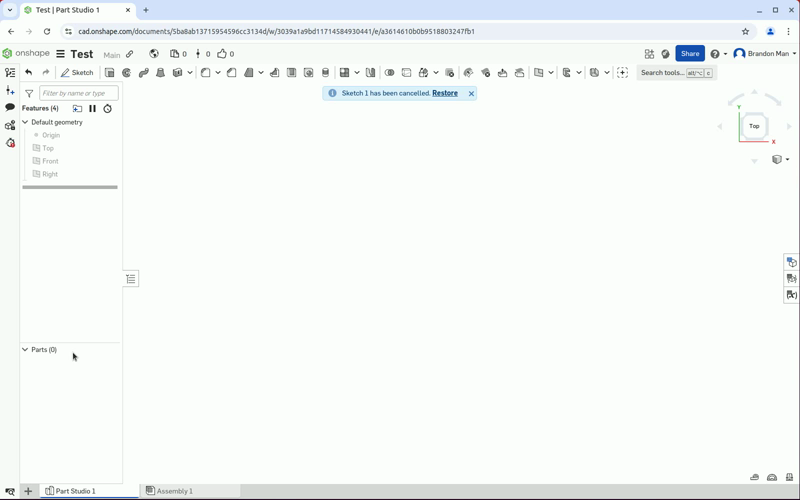
key(space)
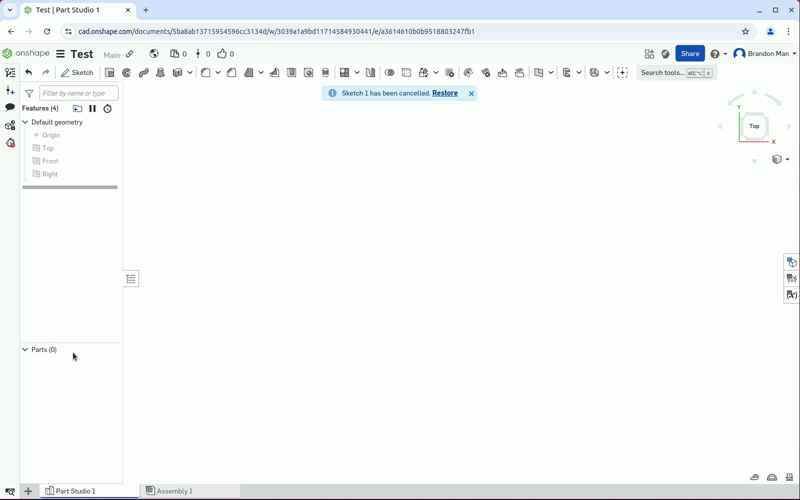
key_down(shift)
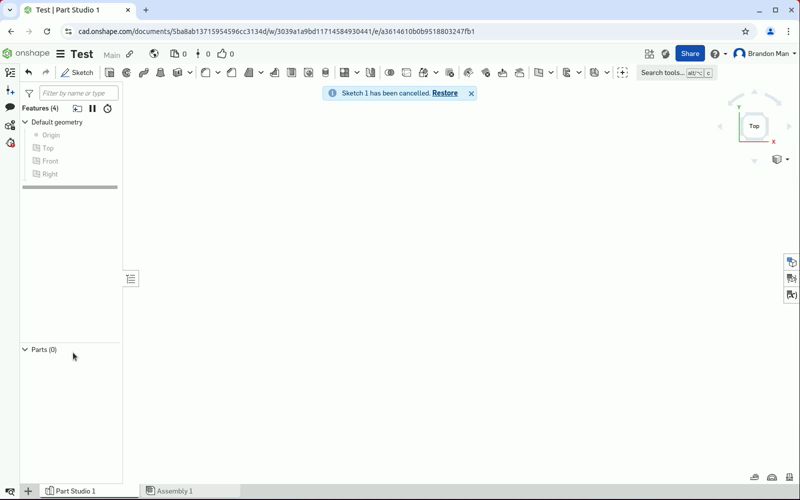
key(up)
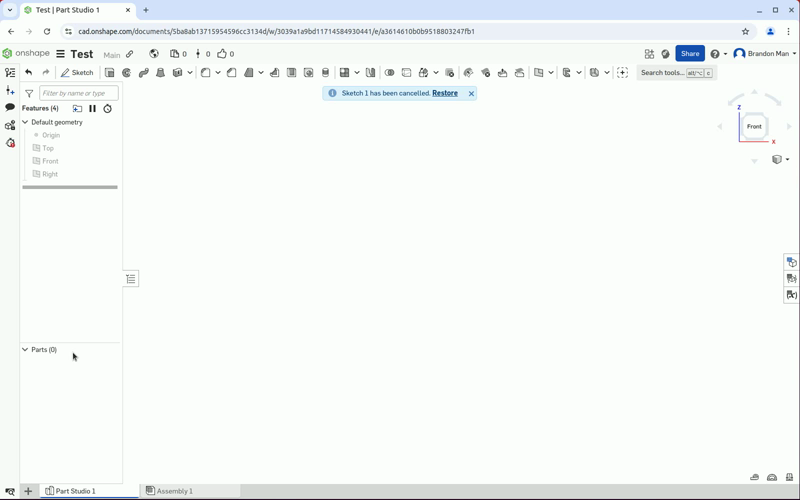
key_up(shift)
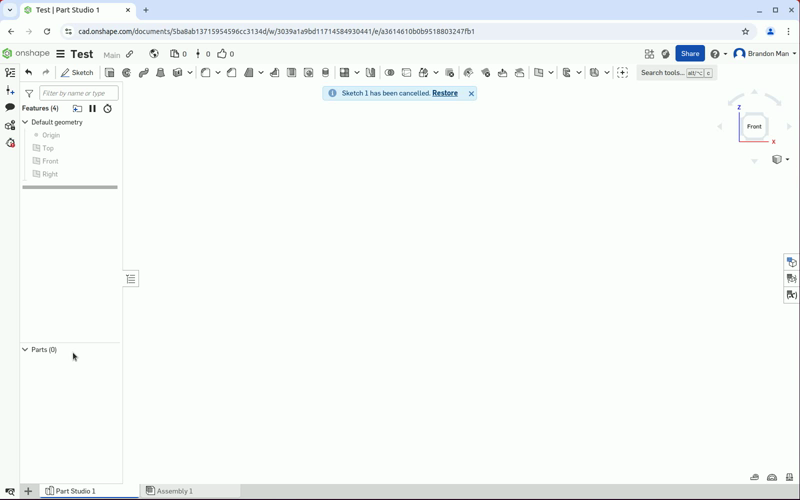
mouse_move(73, 352)
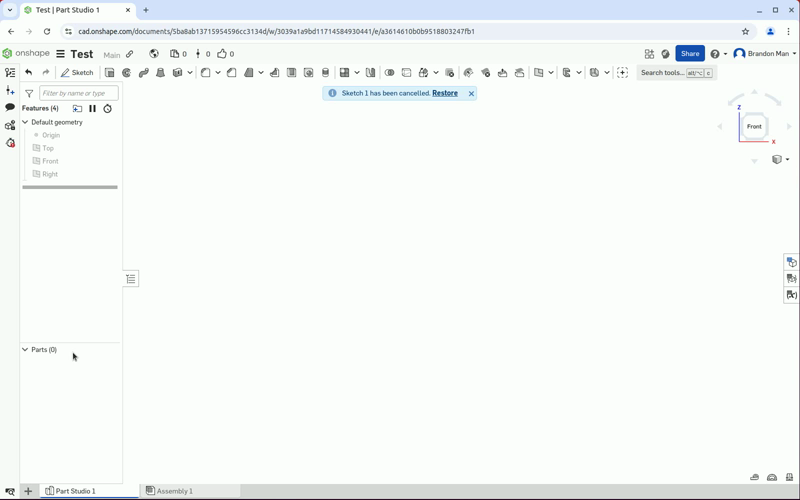
key(shift+y)
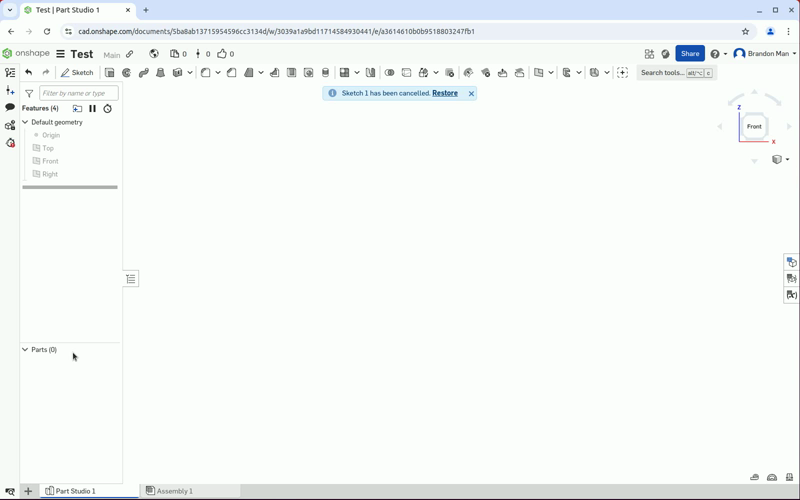
key(shift+s)
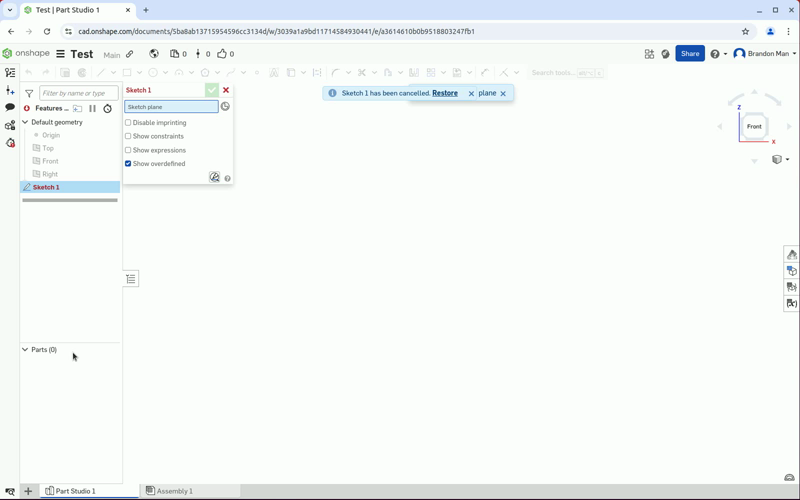
mouse_move(73, 163)
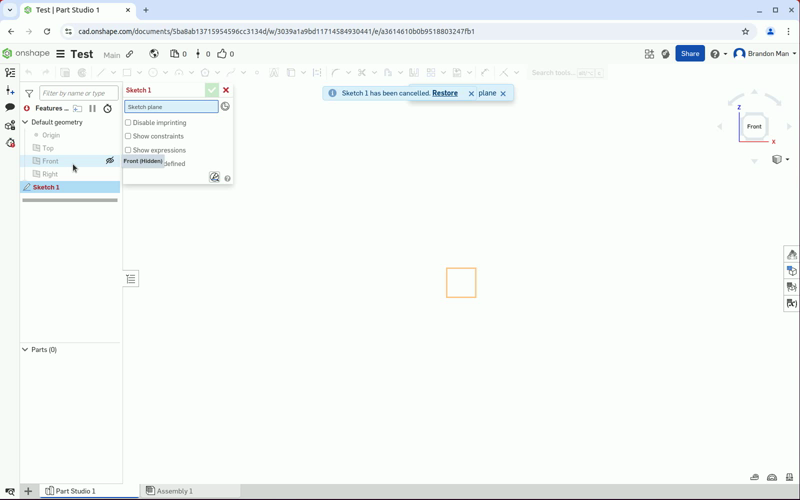
click(73, 163)
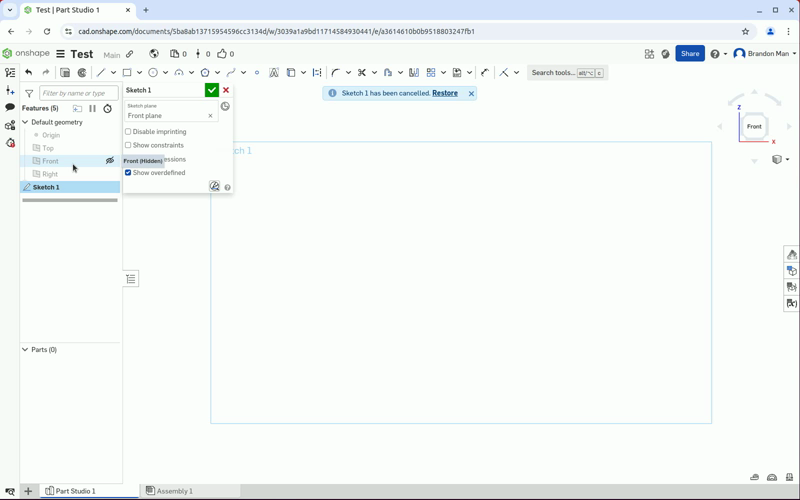
mouse_move(73, 352)
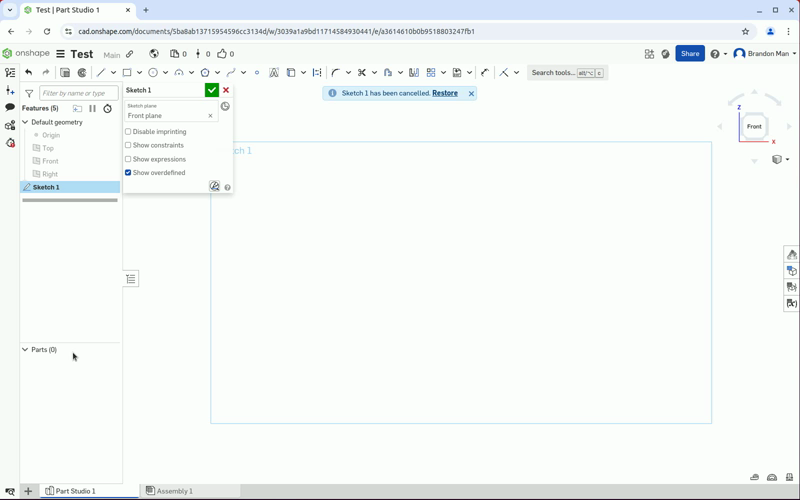
key(y)
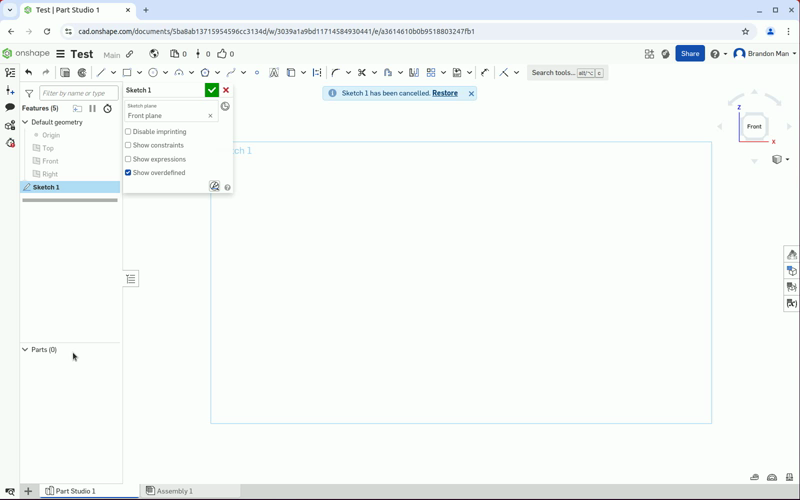
key(l)
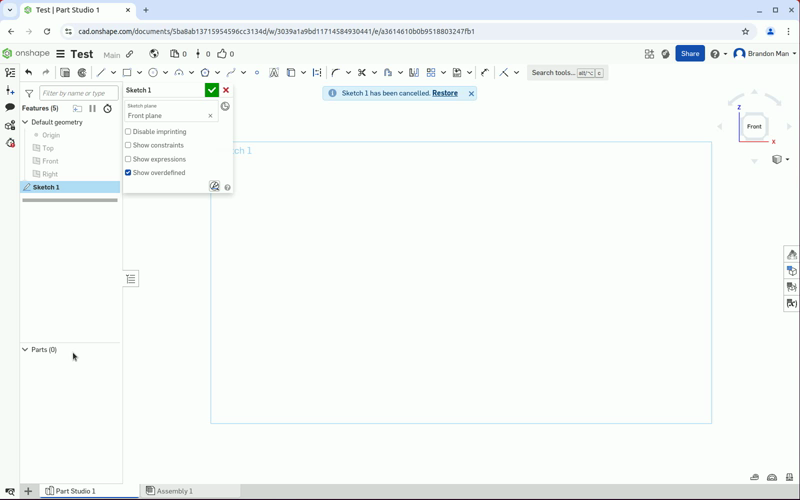
key_down(shift)
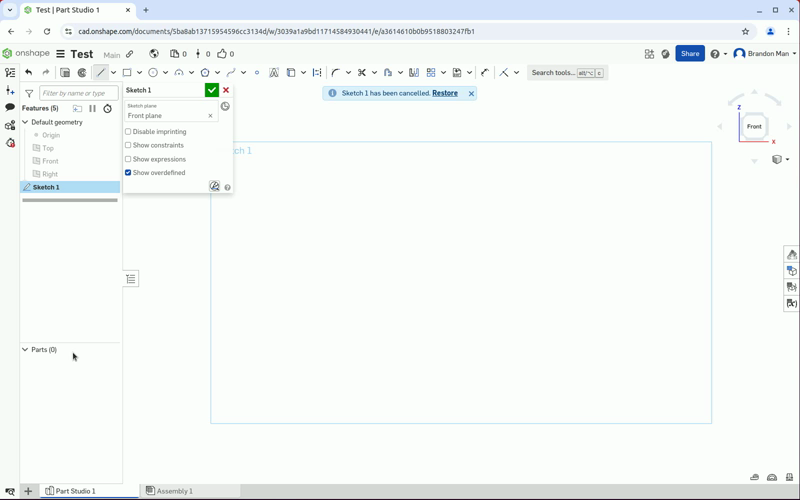
mouse_move(348, 282)
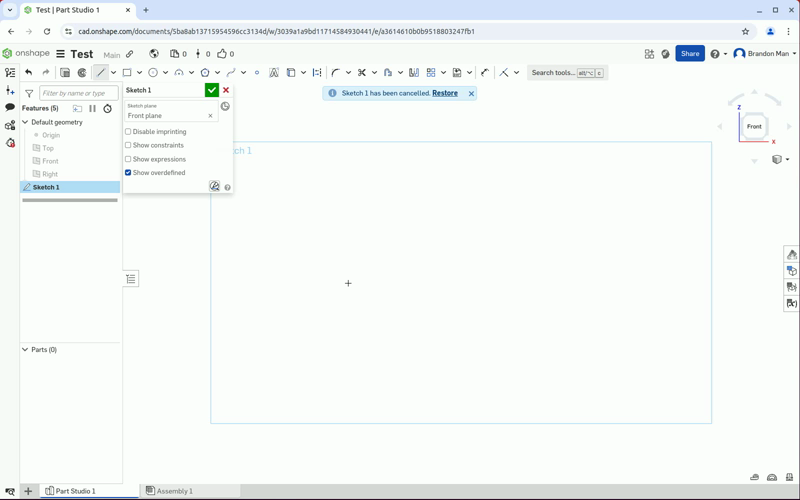
click(348, 282)
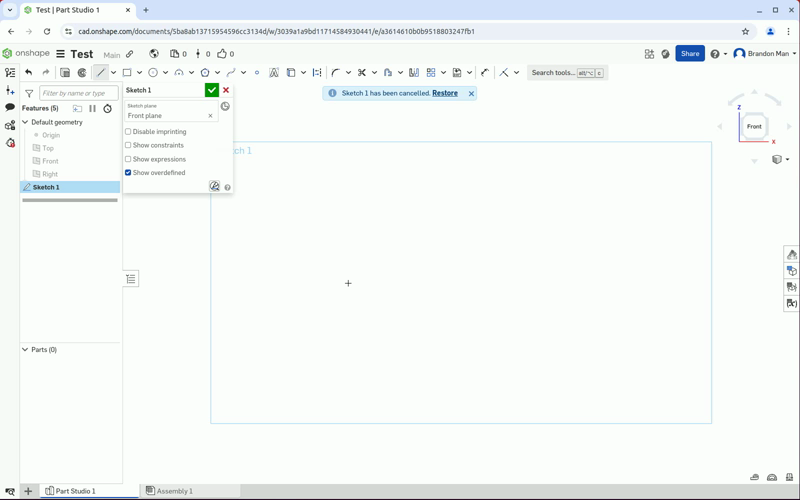
key_up(shift)
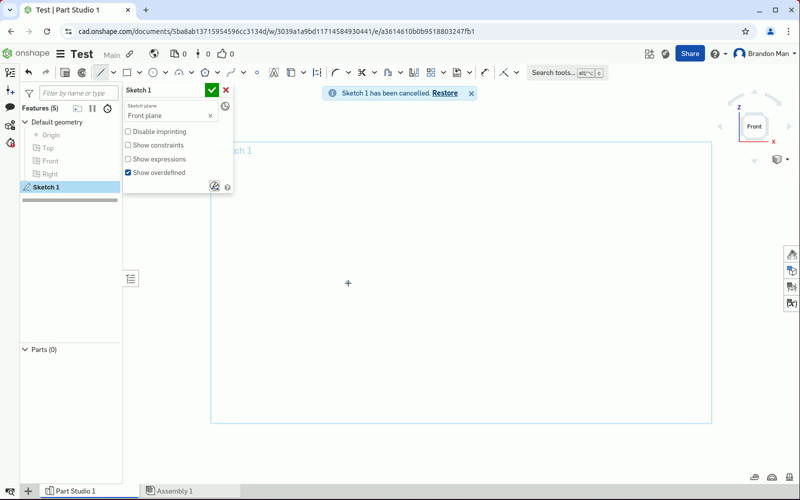
key_down(shift)
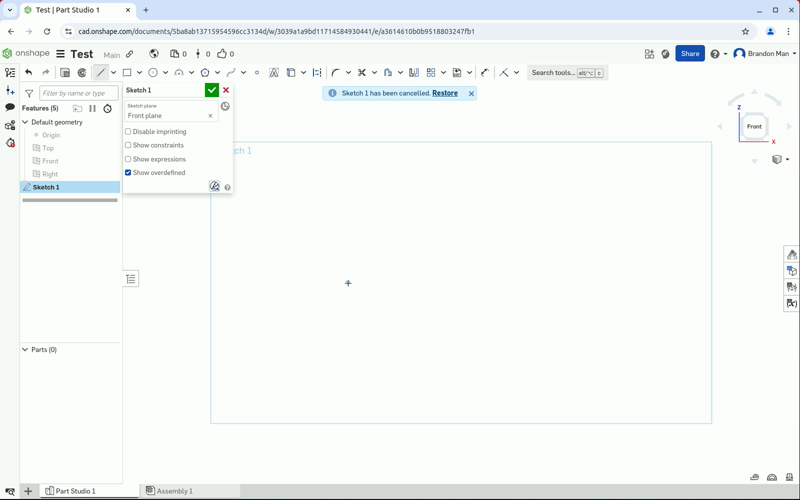
mouse_move(416, 294)
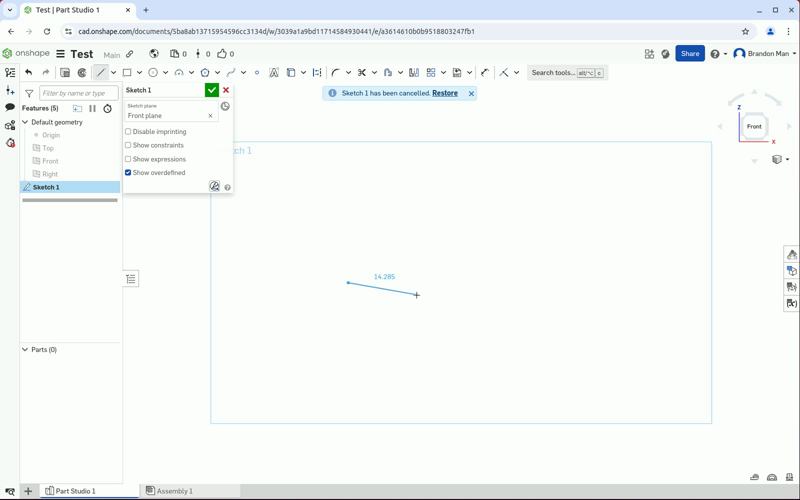
click(416, 294)
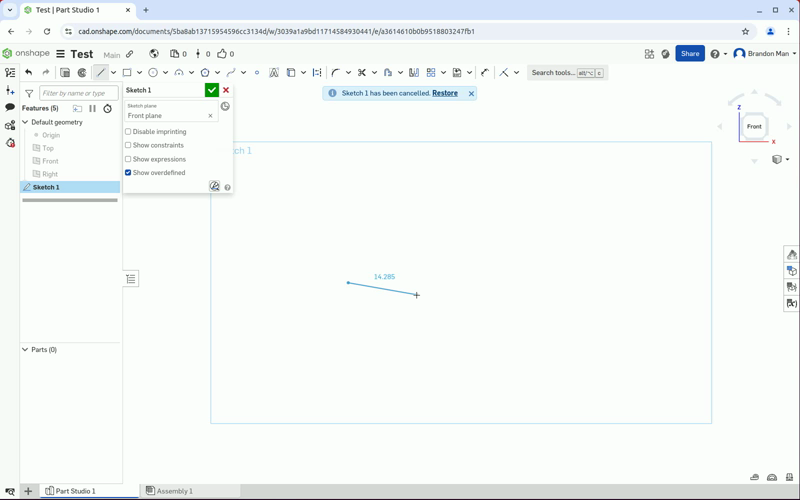
key_up(shift)
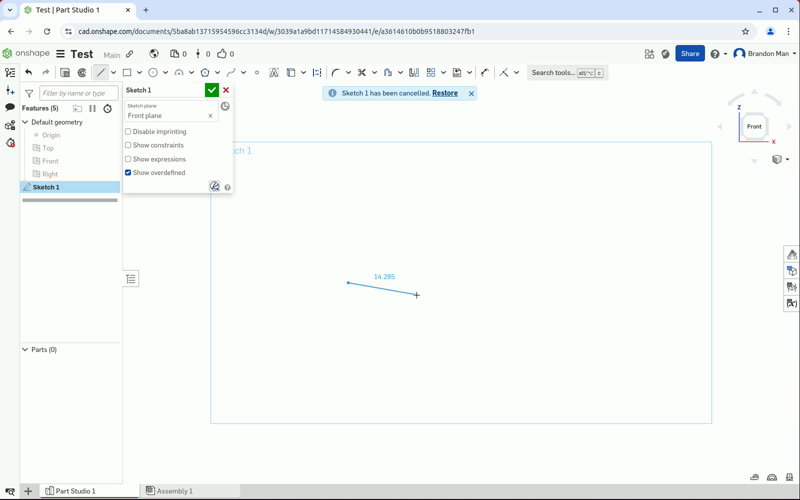
key_down(shift)
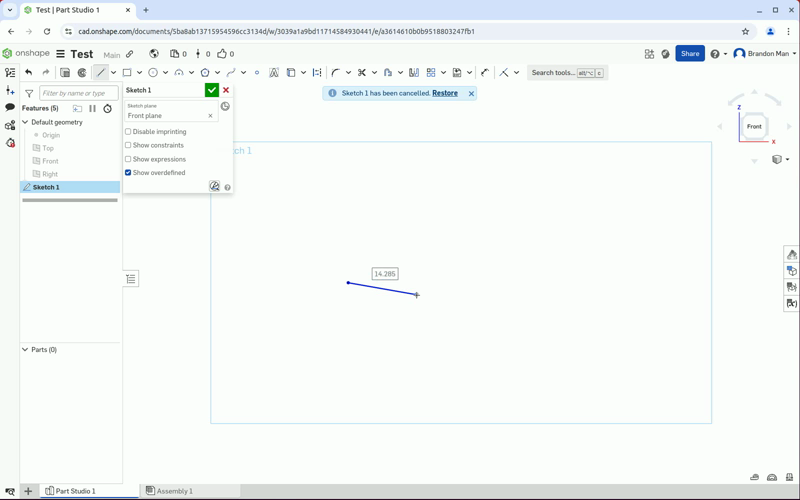
mouse_move(572, 294)
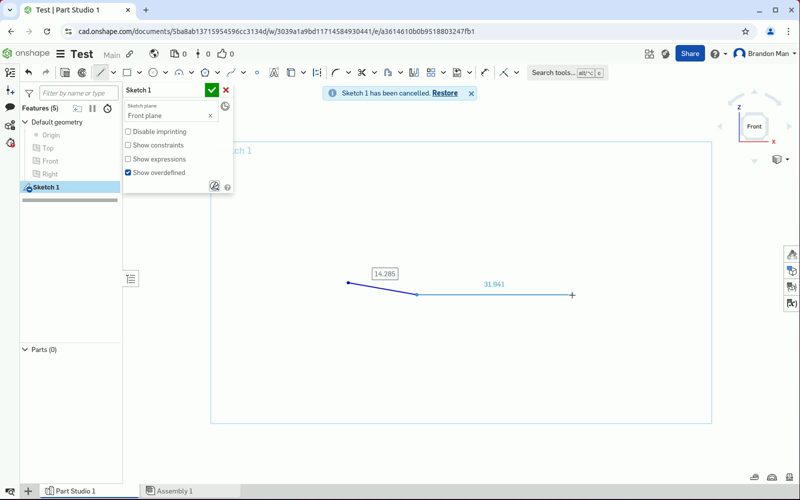
click(572, 294)
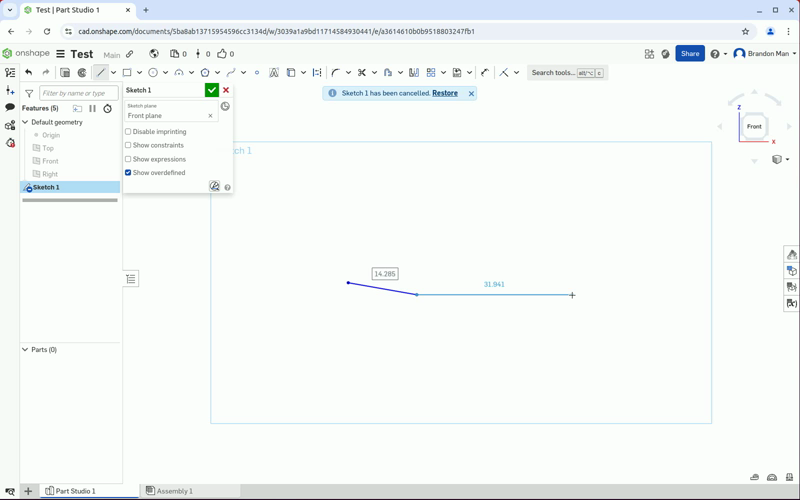
key_up(shift)
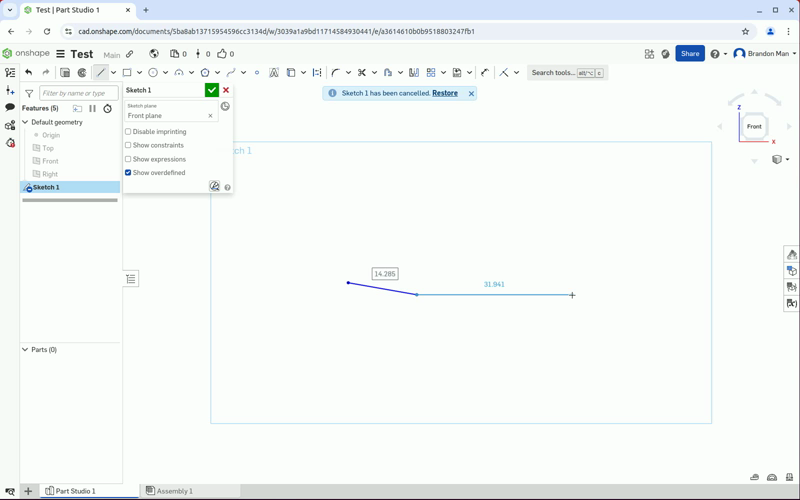
key_down(shift)
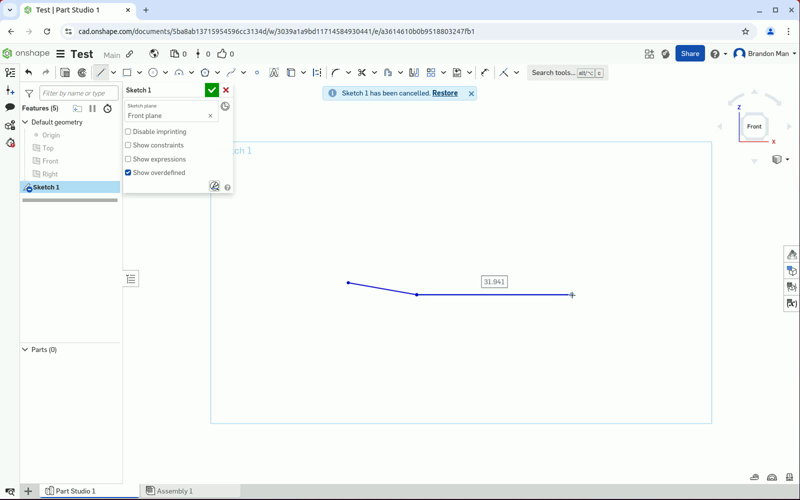
mouse_move(589, 294)
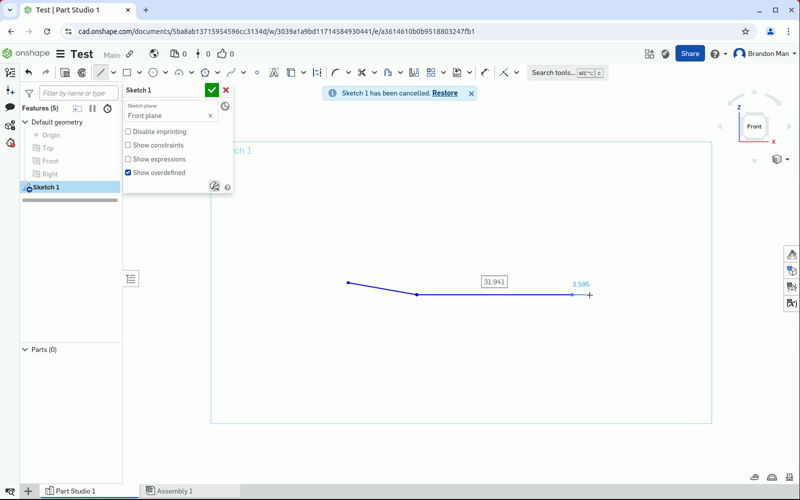
mouse_move(572, 282)
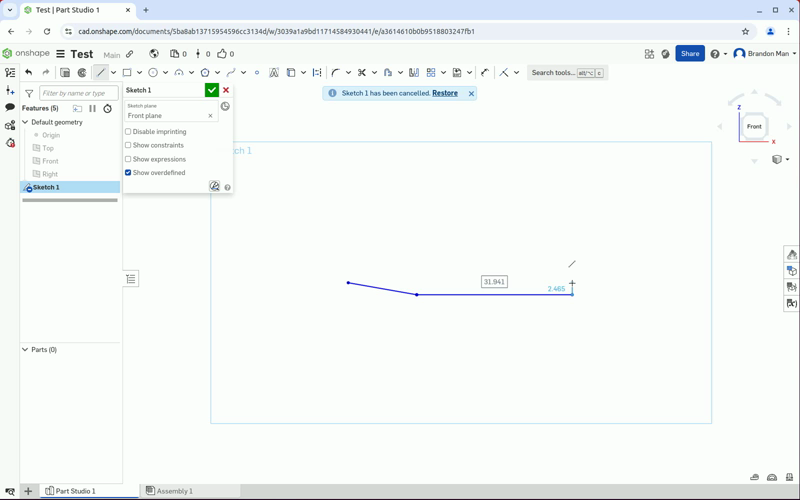
click(572, 282)
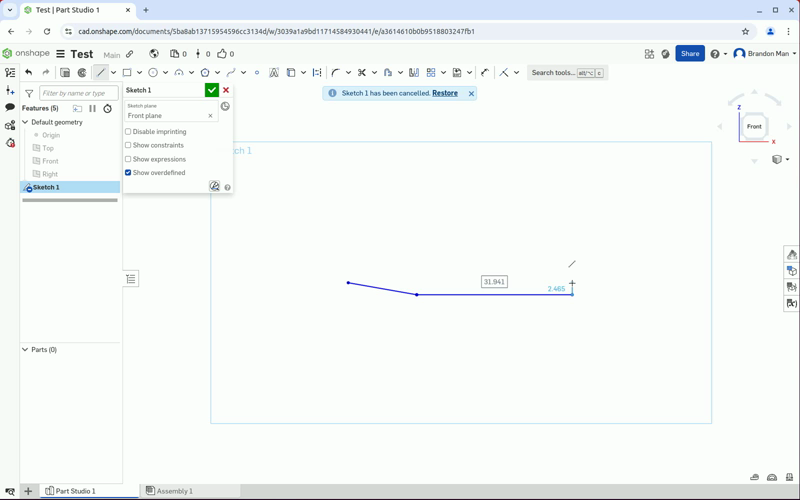
key_up(shift)
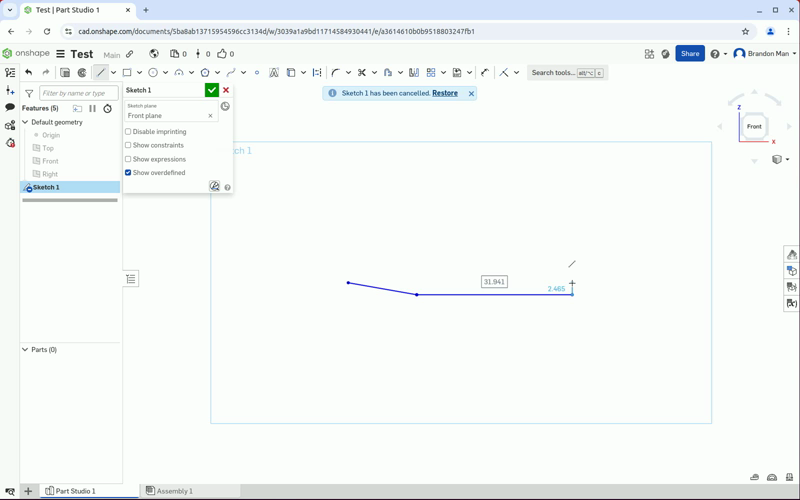
key_down(shift)
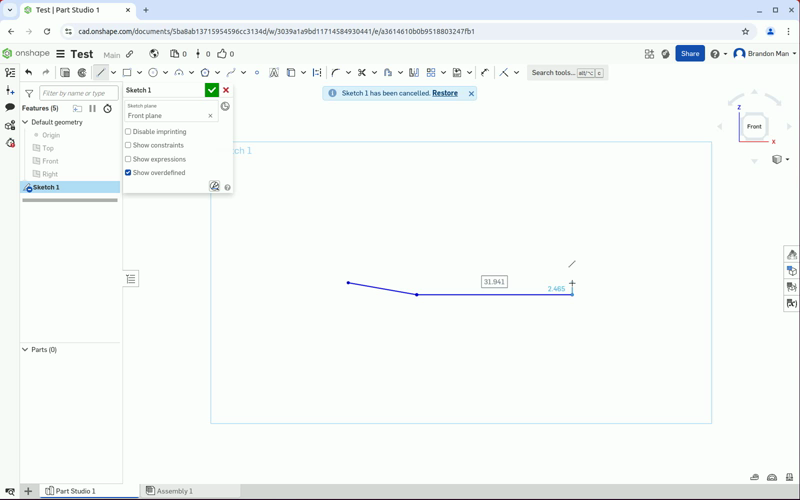
mouse_move(510, 282)
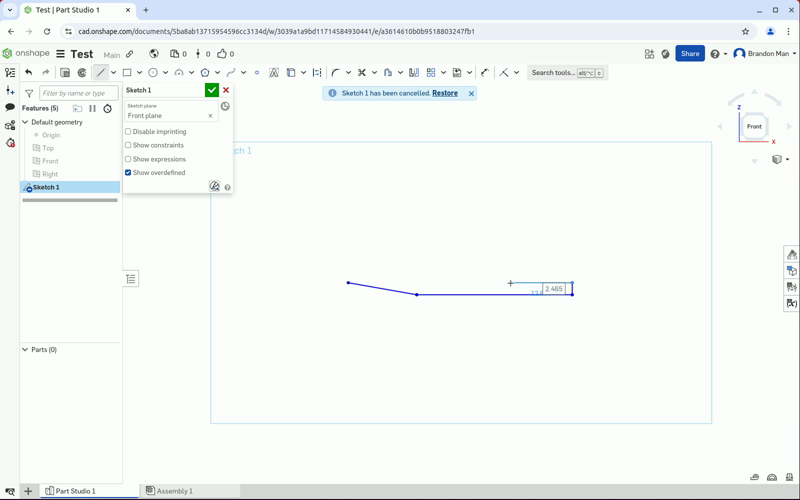
click(510, 282)
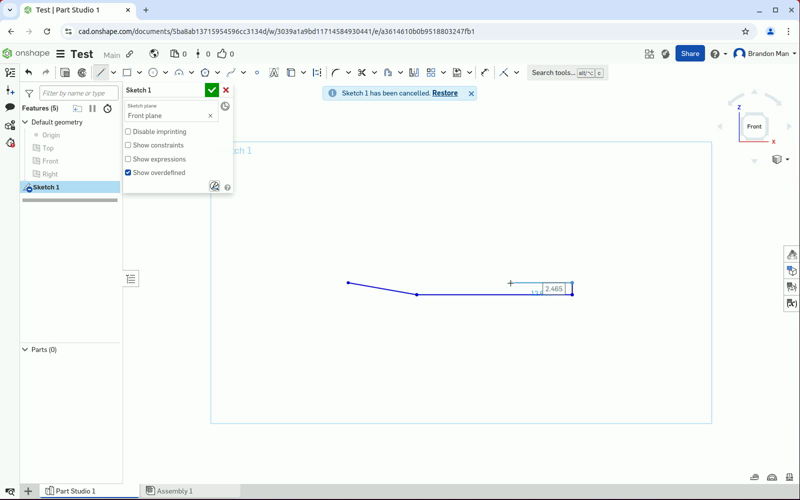
key_up(shift)
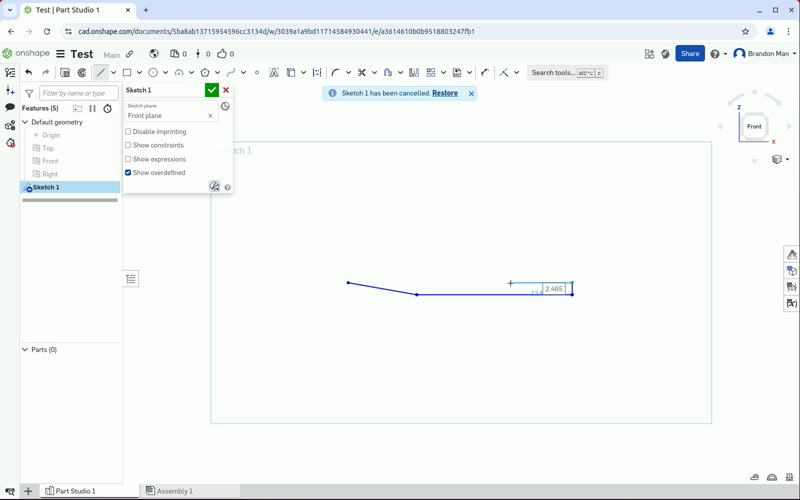
key_down(shift)
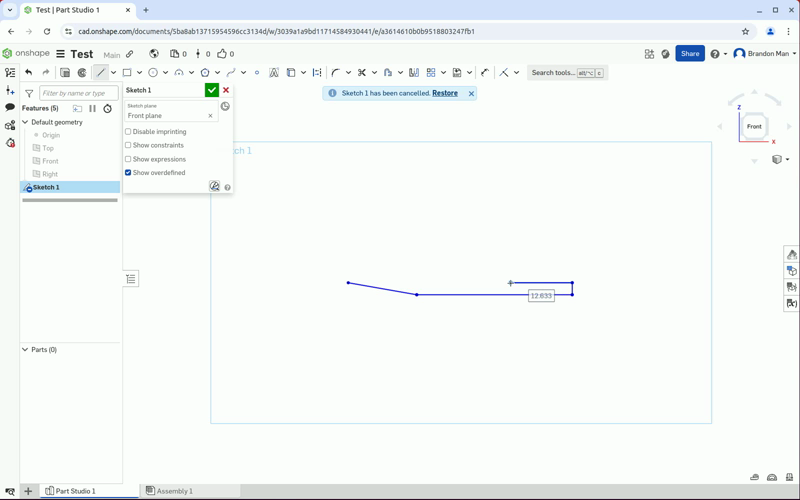
mouse_move(540, 282)
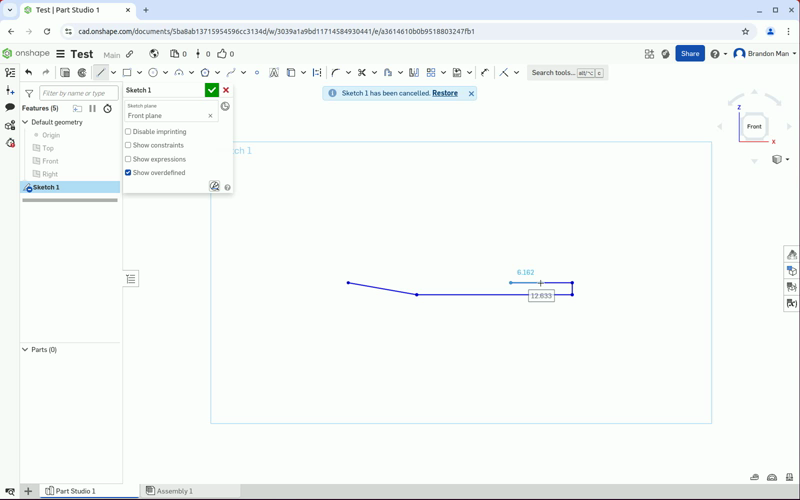
mouse_move(494, 271)
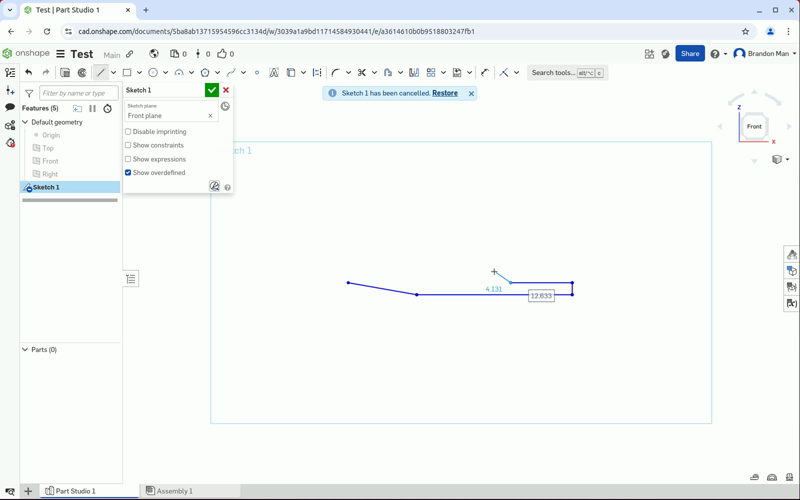
click(494, 271)
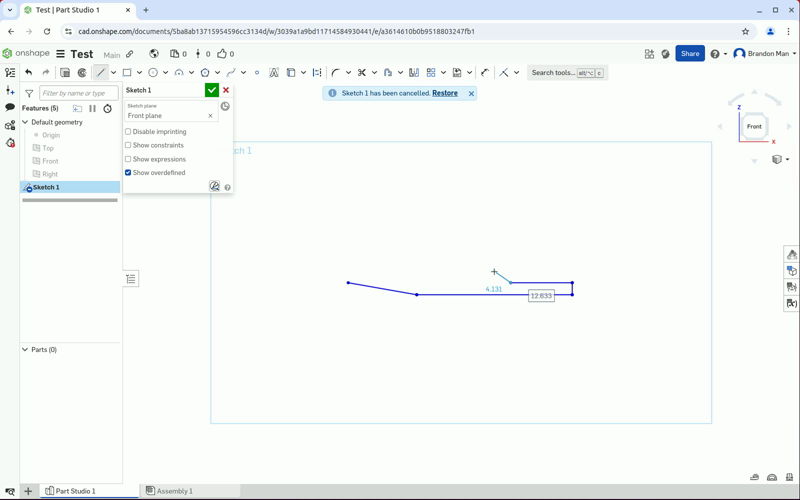
key_up(shift)
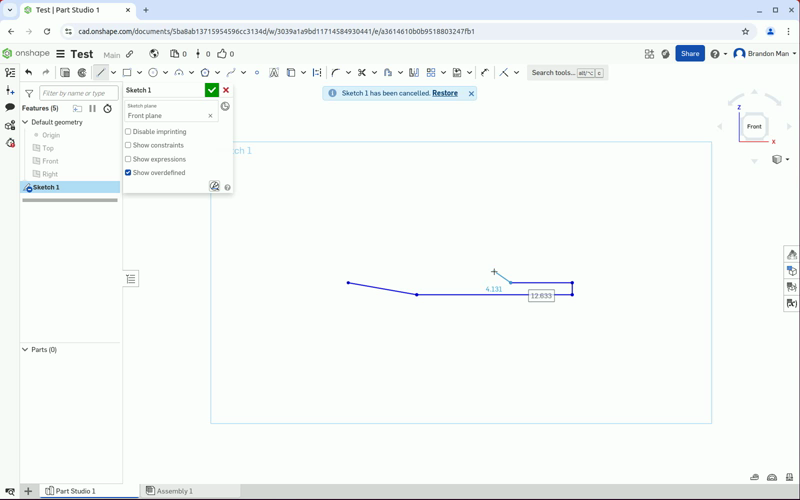
key_down(shift)
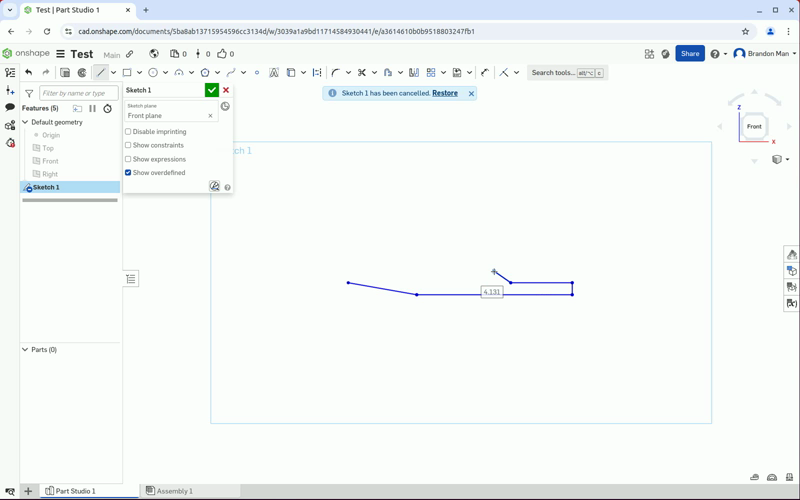
mouse_move(348, 271)
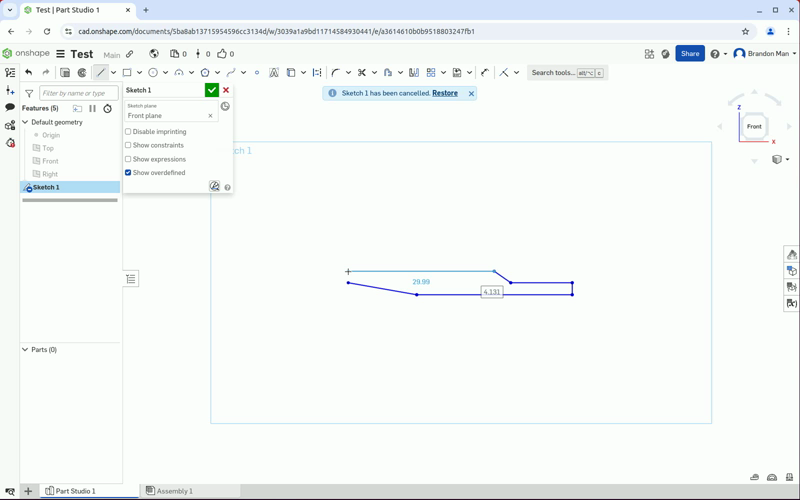
click(348, 271)
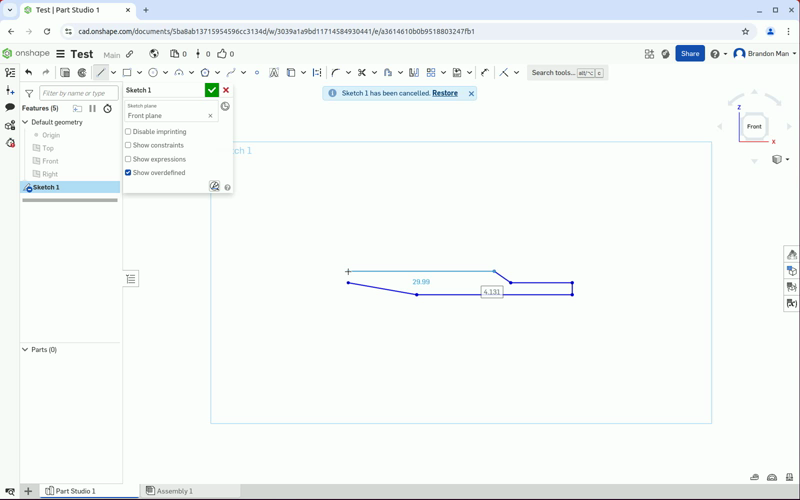
key_up(shift)
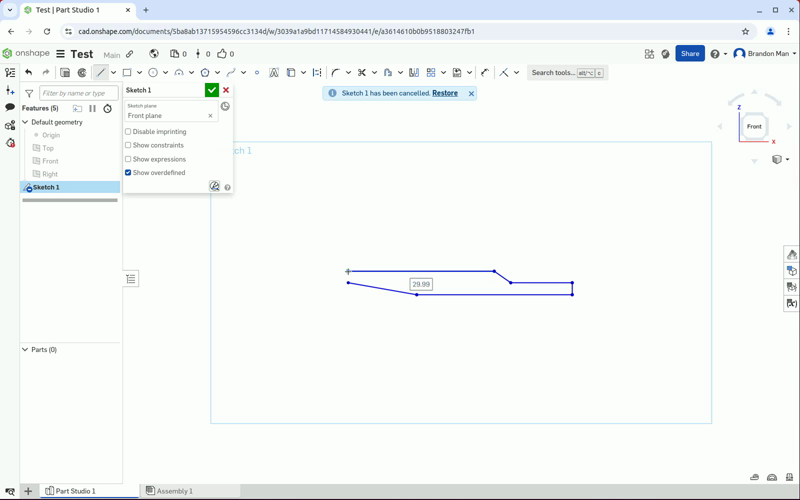
mouse_move(378, 271)
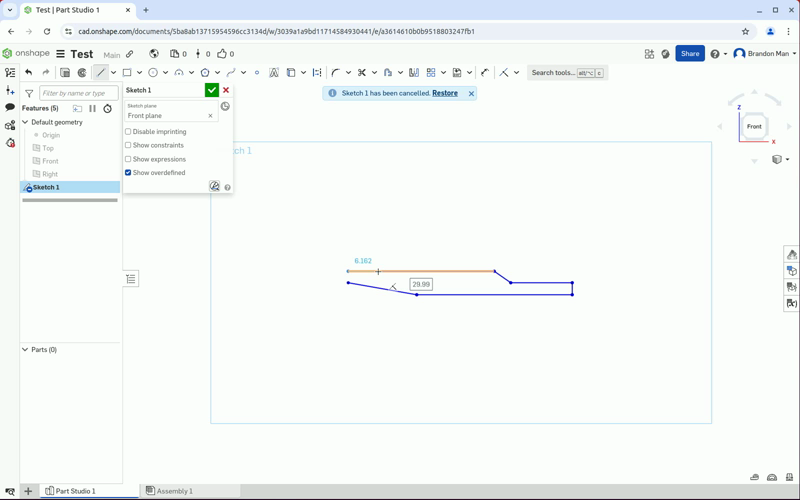
key_down(shift)
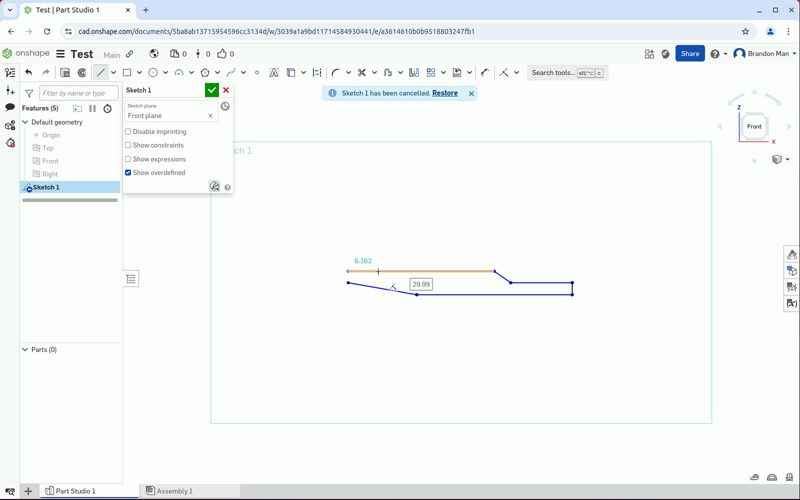
mouse_move(348, 282)
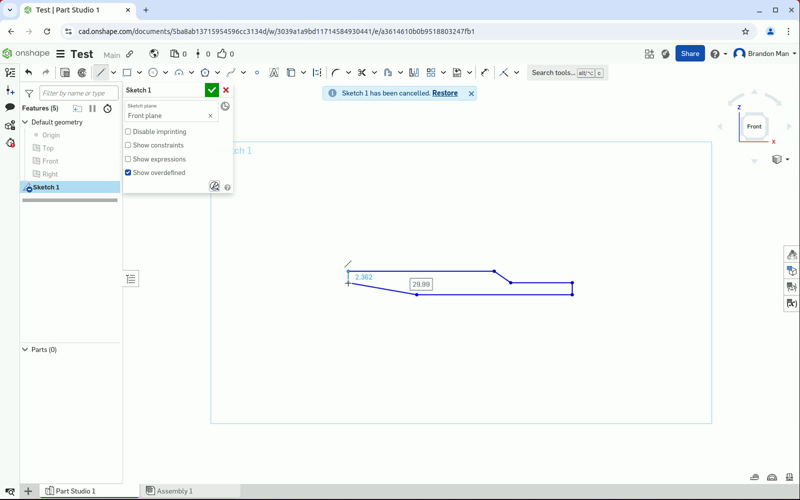
key_up(shift)
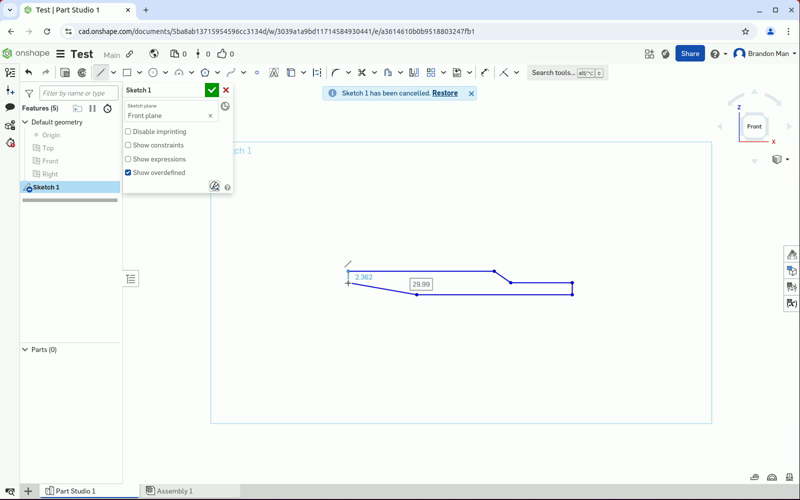
click(348, 282)
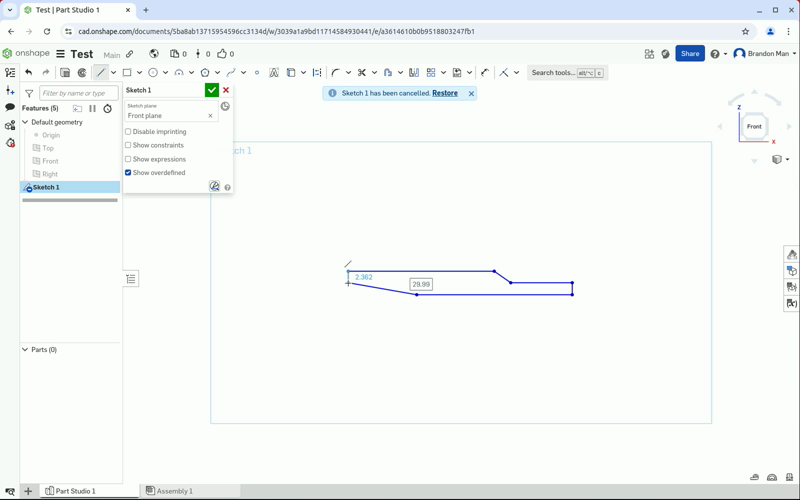
key(esc)
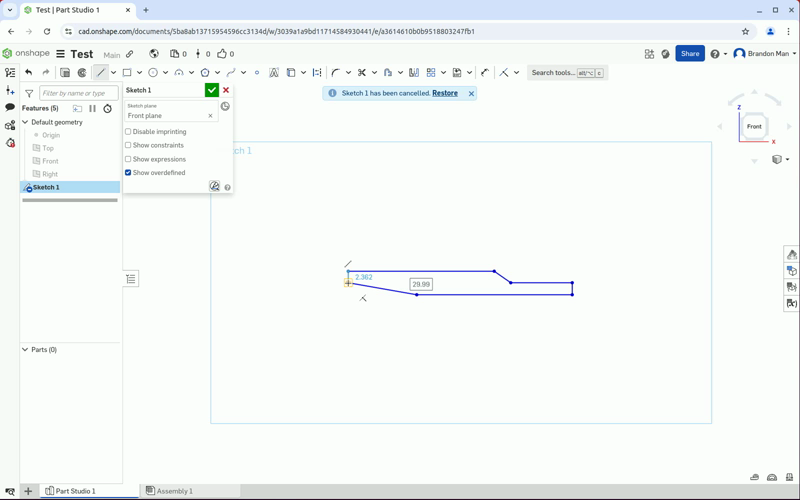
mouse_move(359, 274)
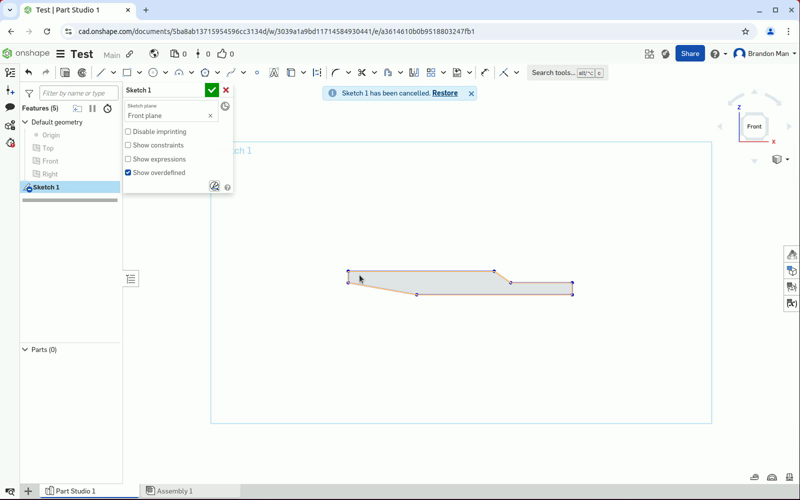
click(359, 274)
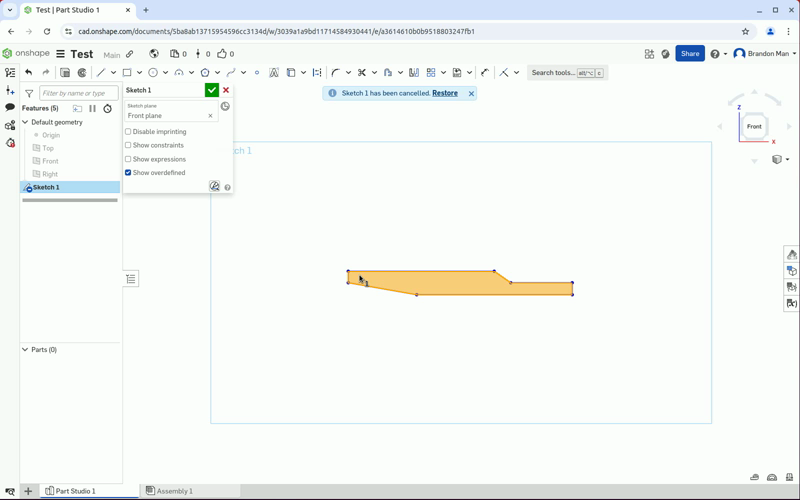
mouse_move(73, 352)
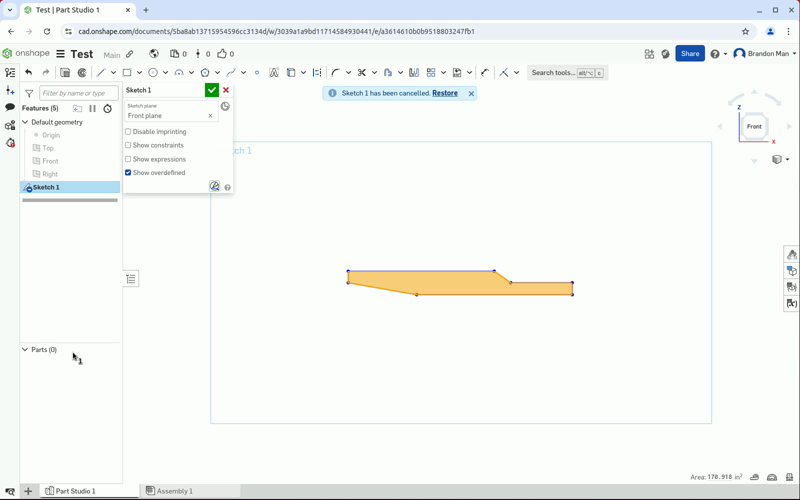
key(shift+y)
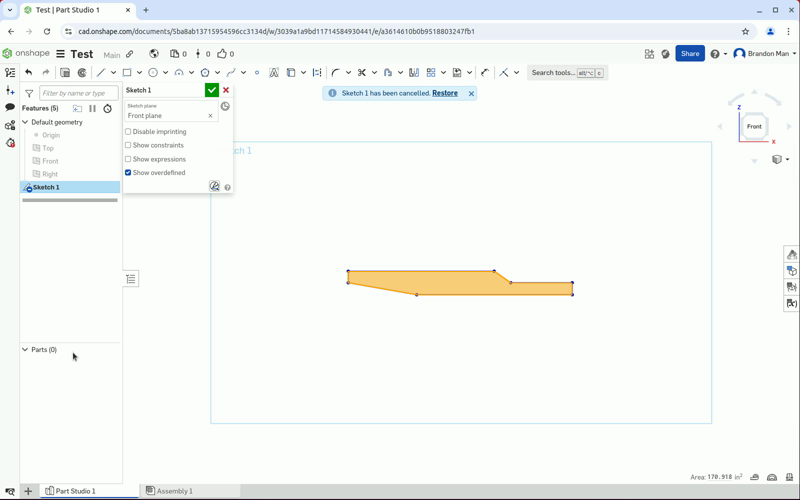
key(shift+e)
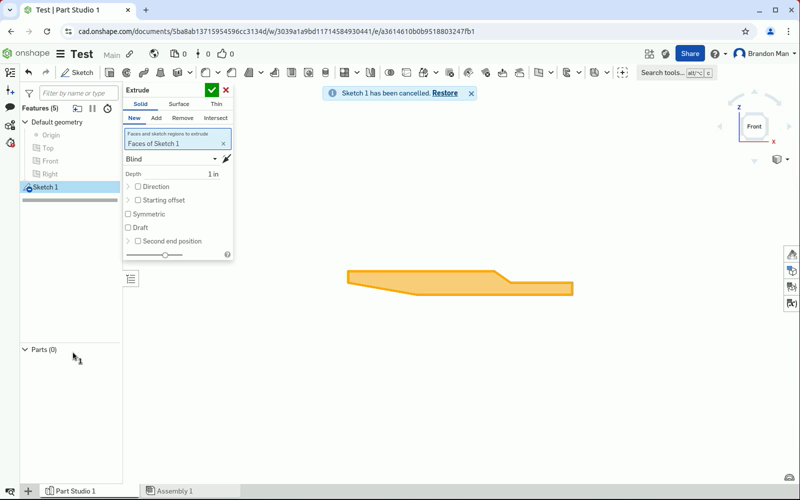
mouse_move(143, 106)
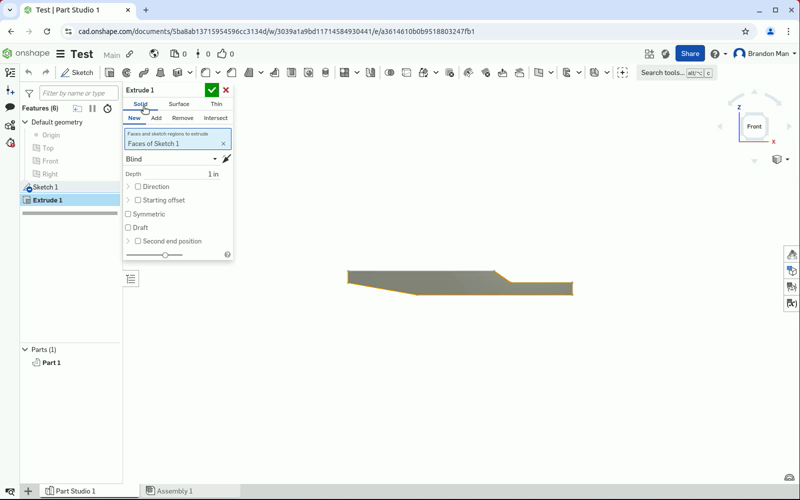
click(143, 106)
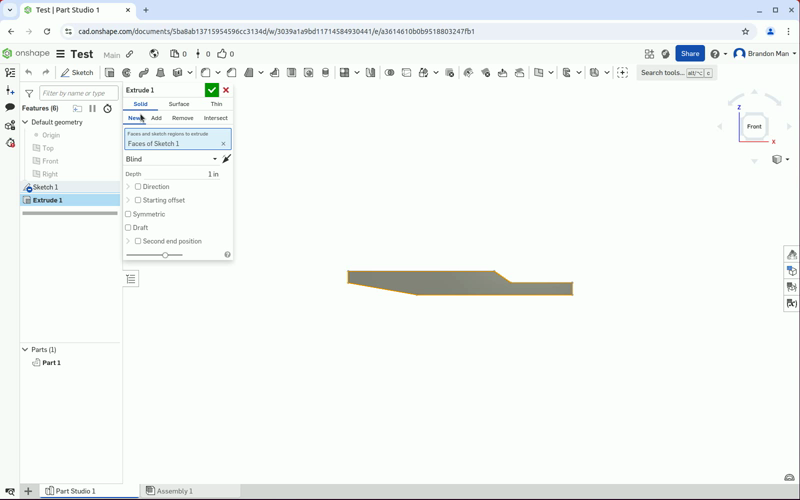
mouse_move(137, 120)
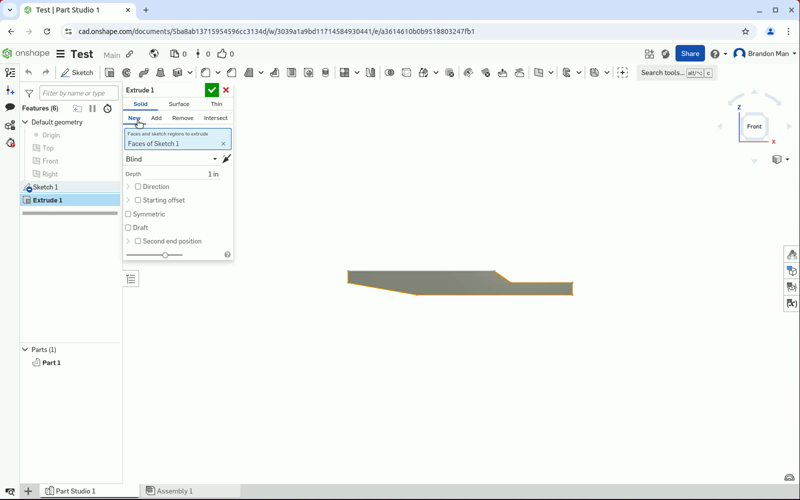
click(137, 120)
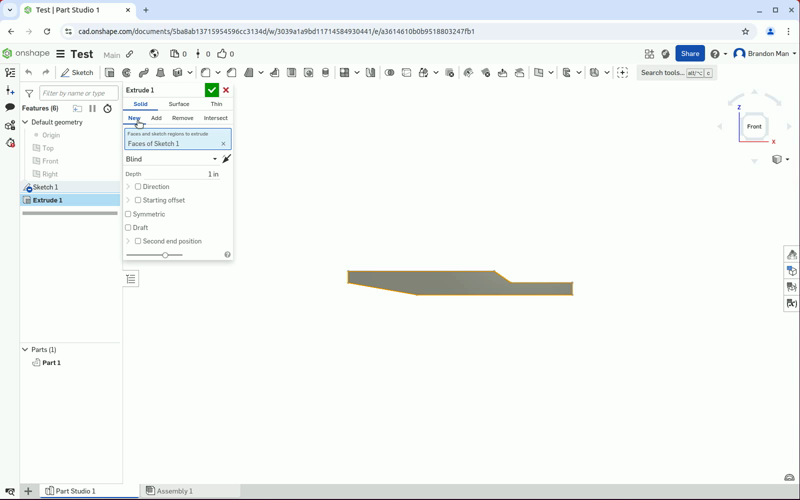
key(tab, 4)
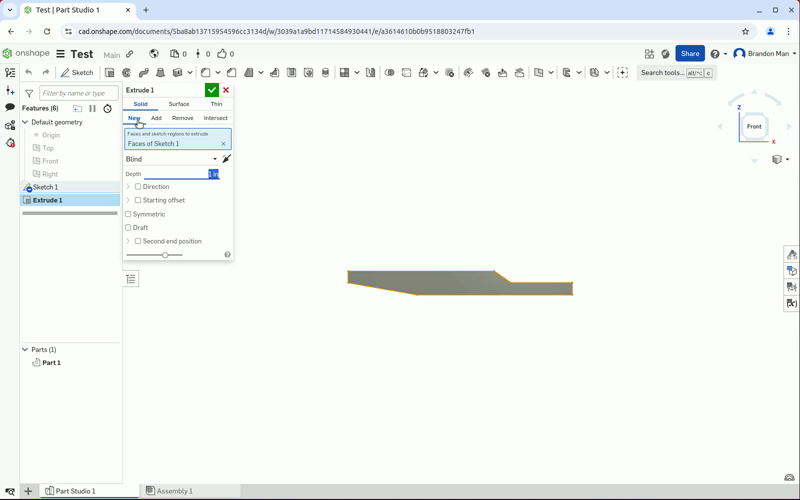
text(2.889)
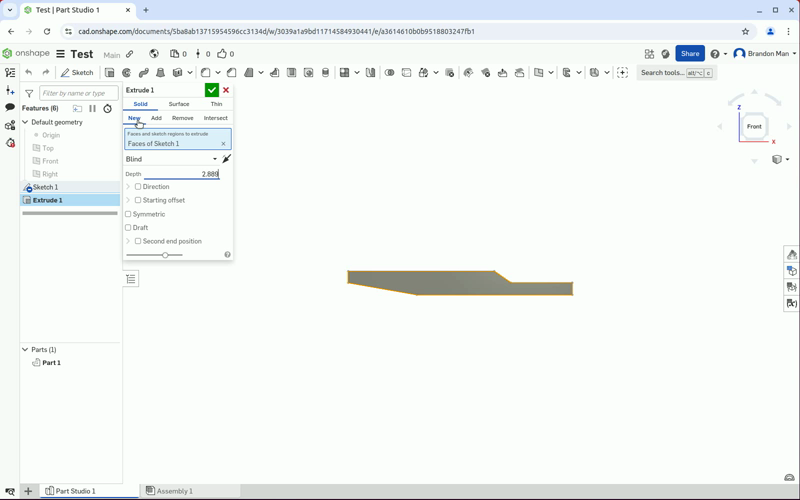
key(enter)
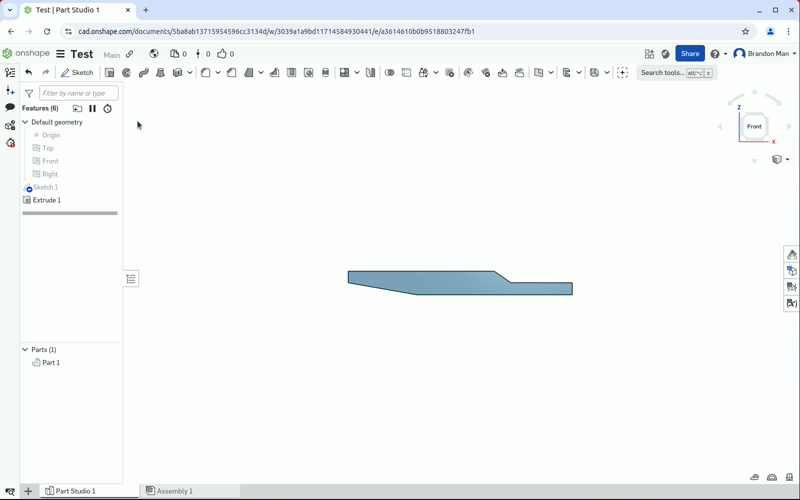
key(shift+h)
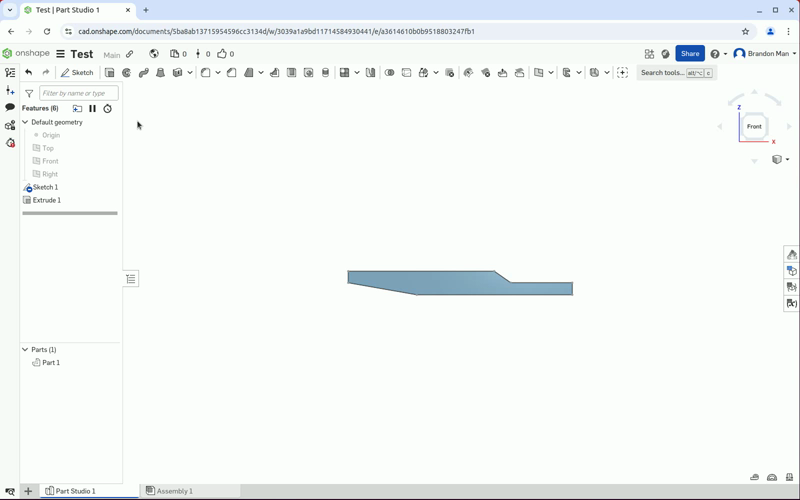
key(shift+h)
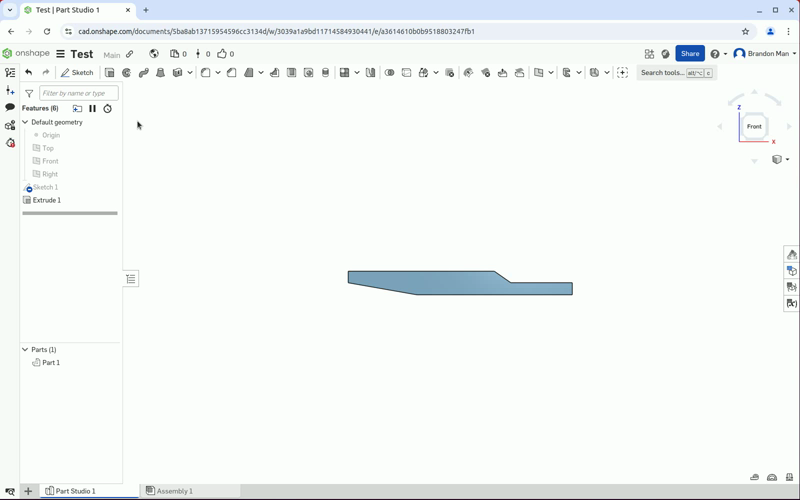
mouse_move(73, 189)
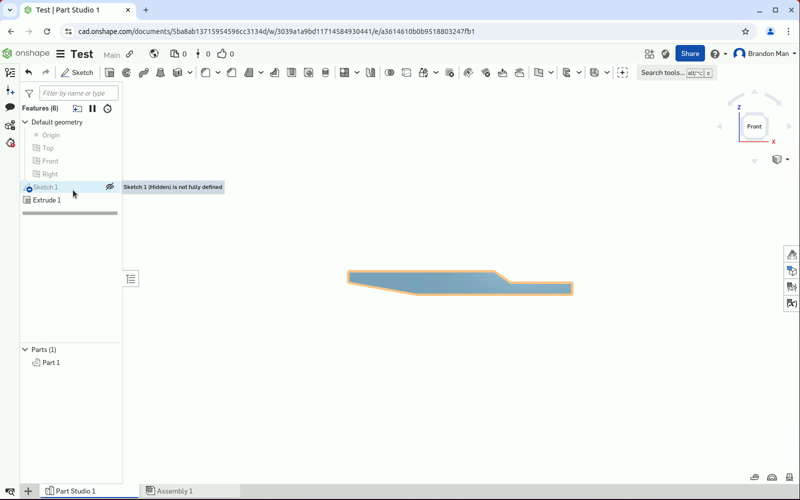
click(73, 189)
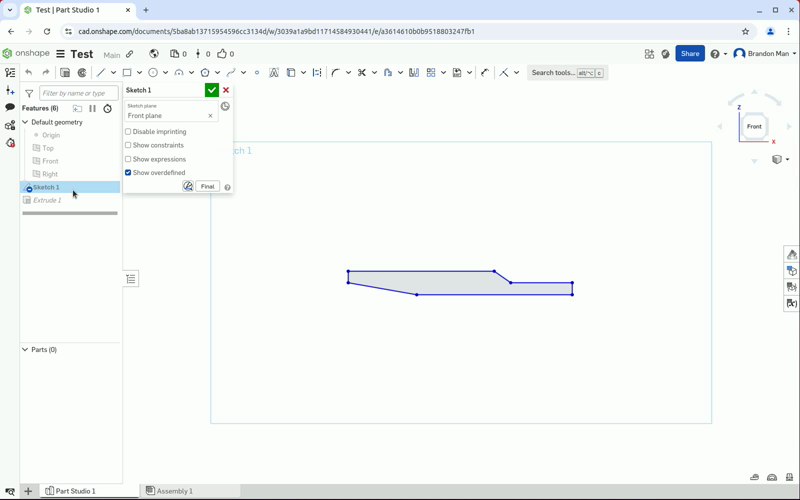
mouse_move(229, 92)
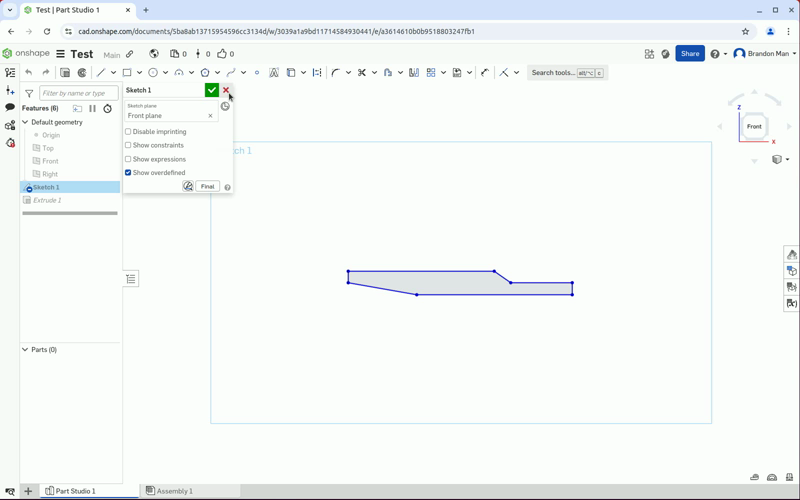
click(229, 92)
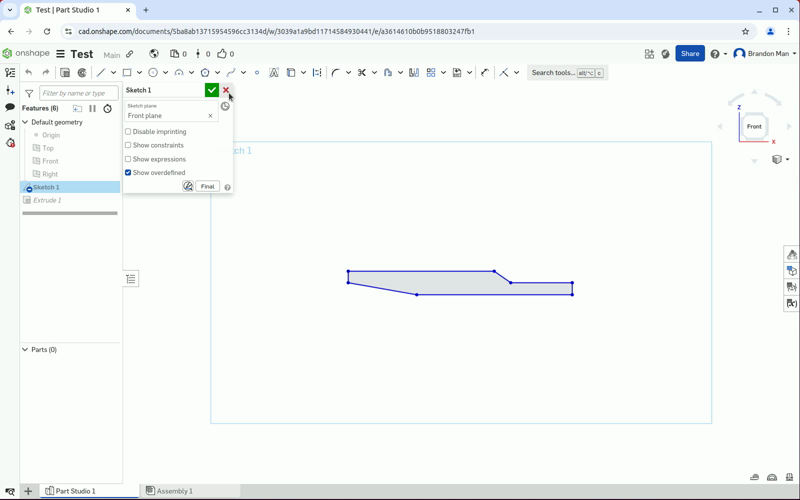
key(shift+s)
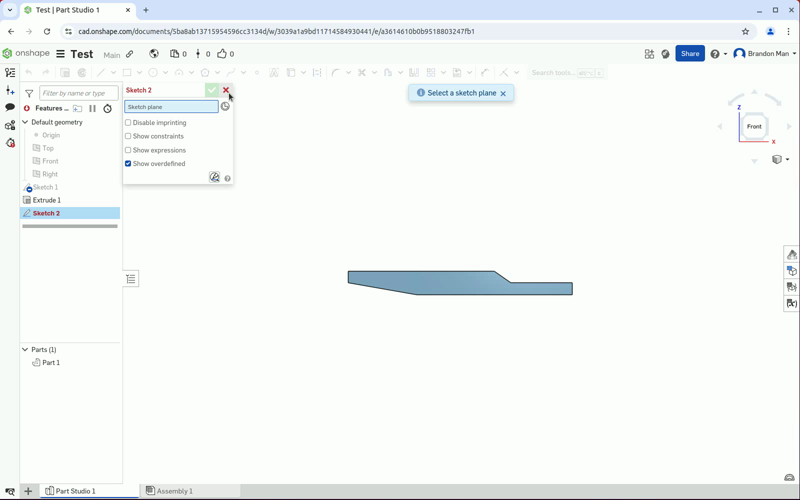
mouse_move(73, 163)
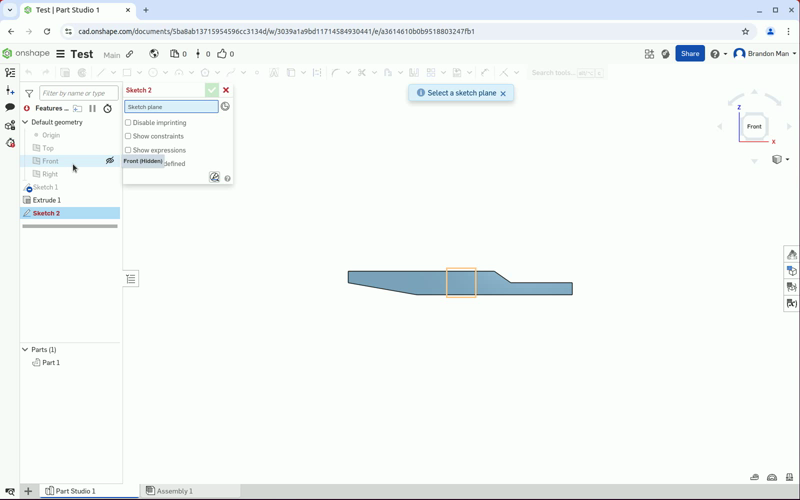
click(73, 163)
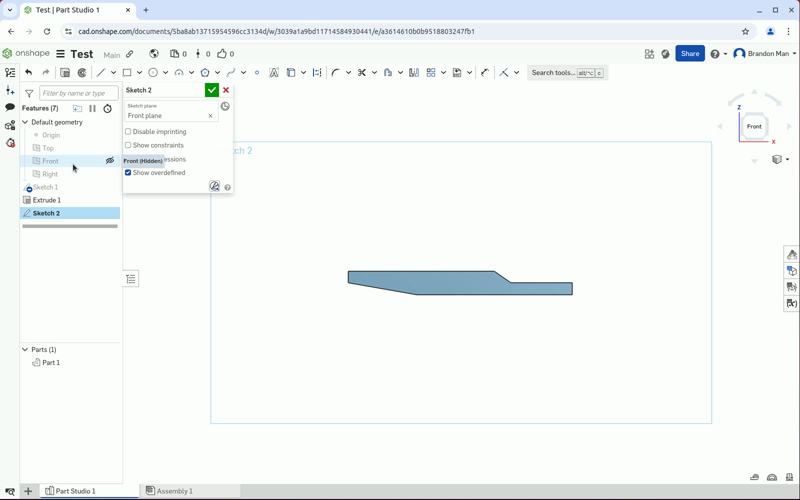
mouse_move(73, 352)
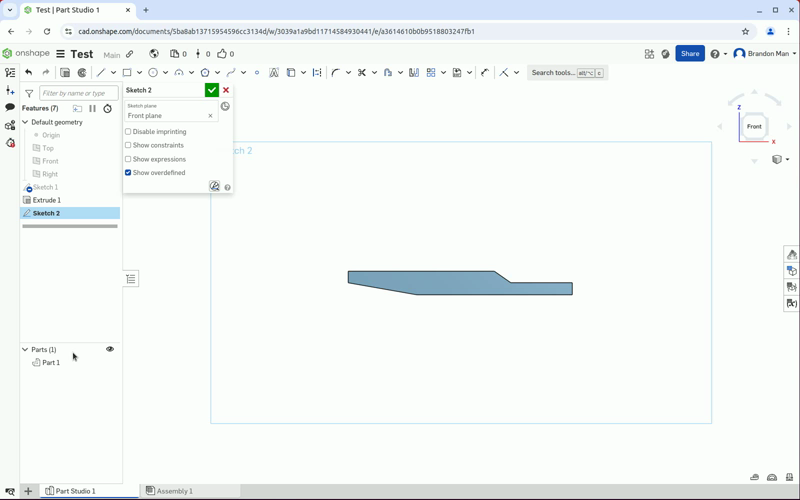
key(y)
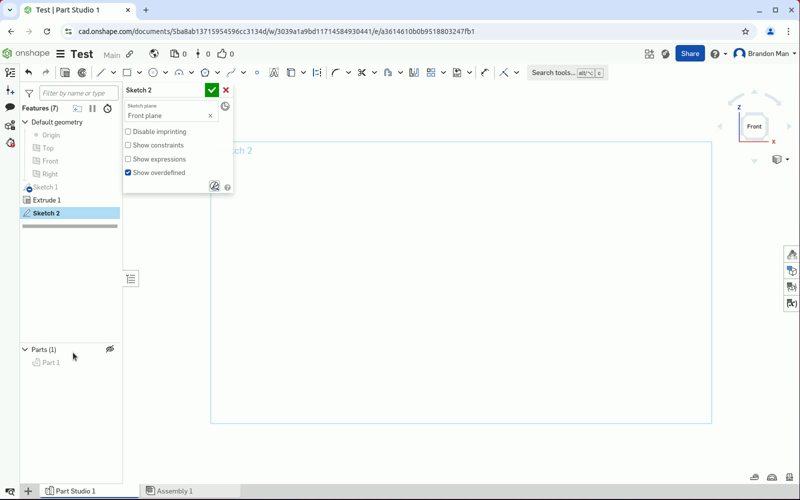
key(l)
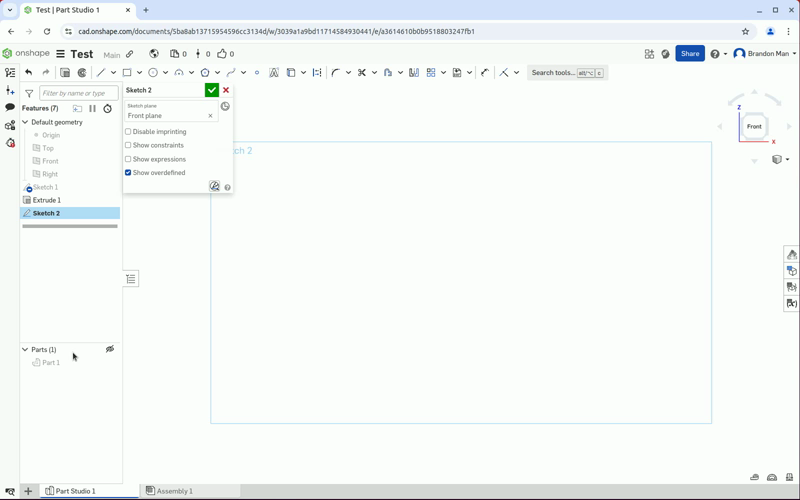
key_down(shift)
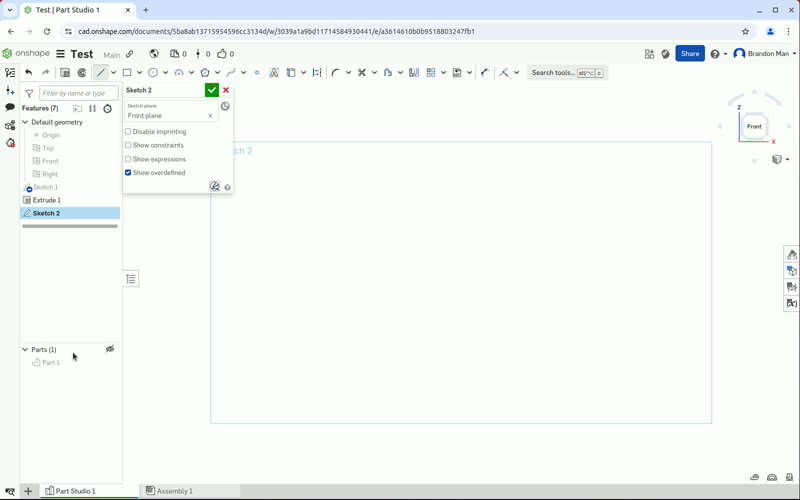
mouse_move(512, 282)
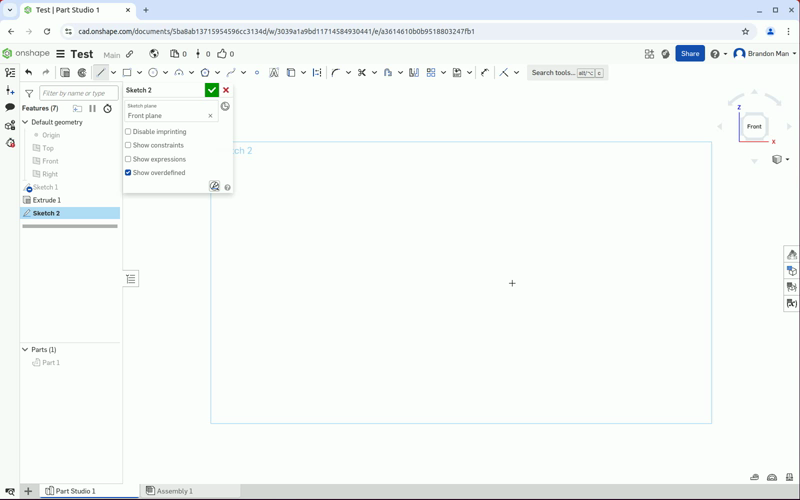
click(512, 282)
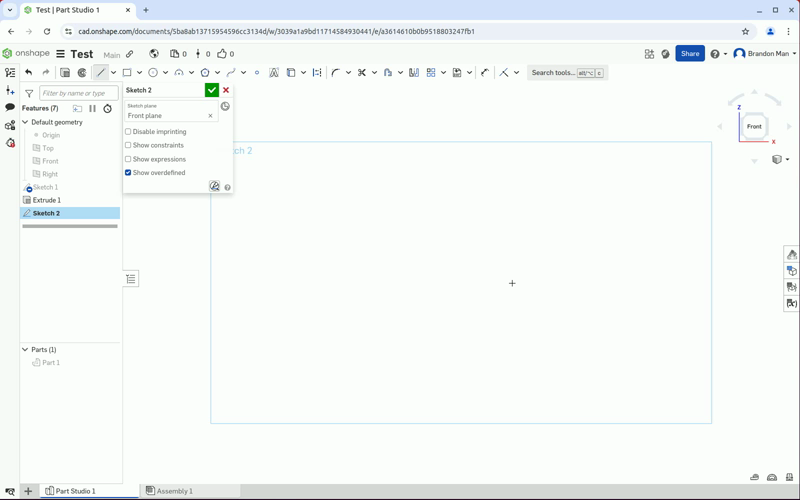
key_up(shift)
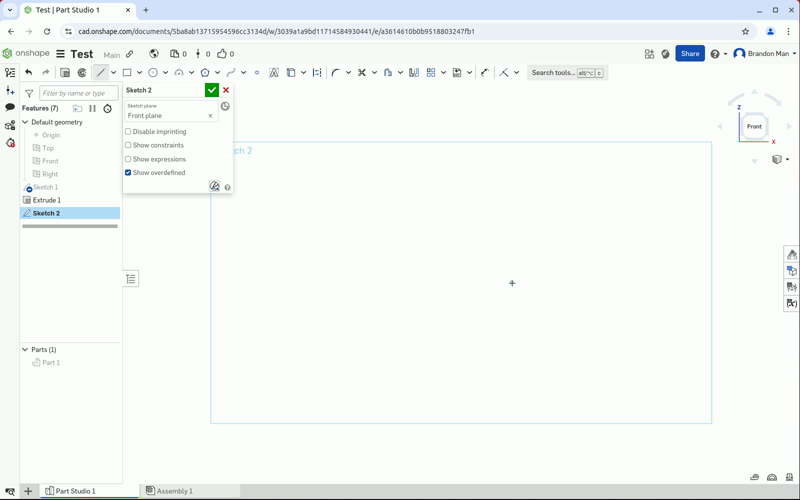
key_down(shift)
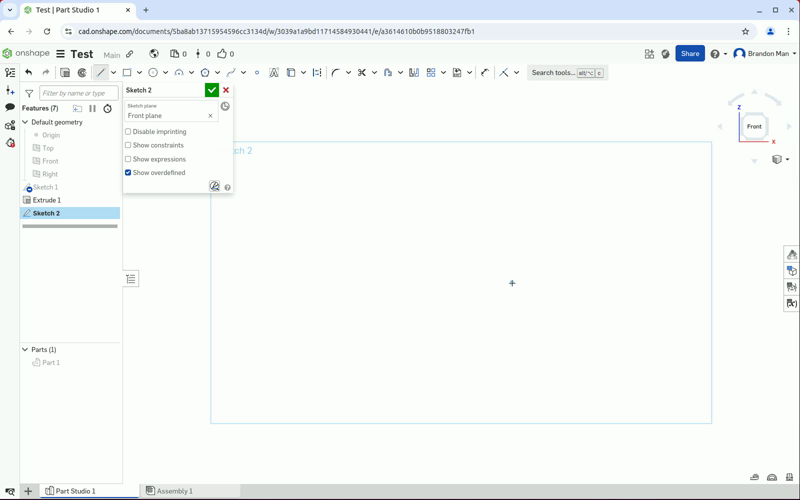
mouse_move(573, 282)
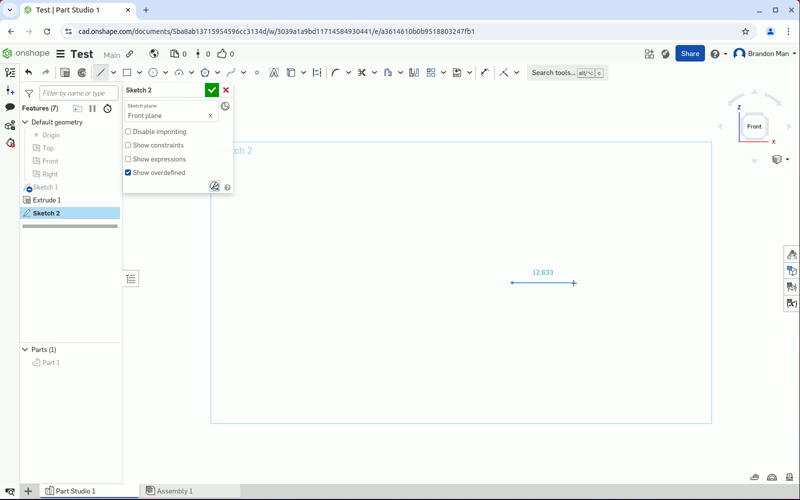
click(573, 282)
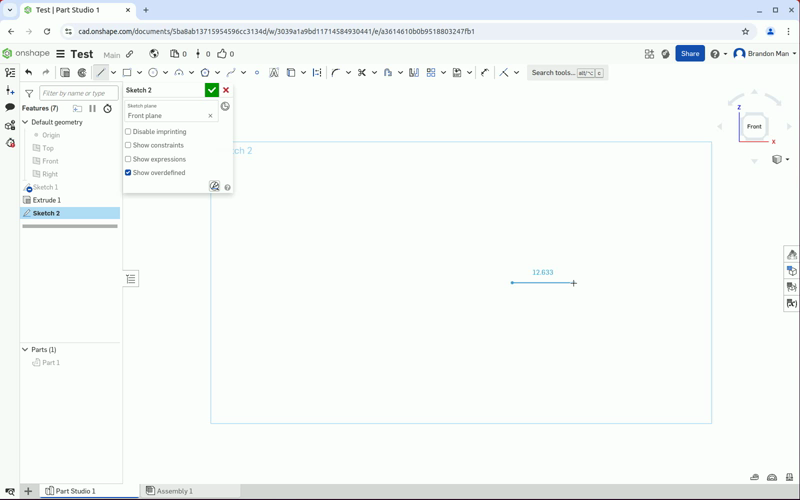
key_up(shift)
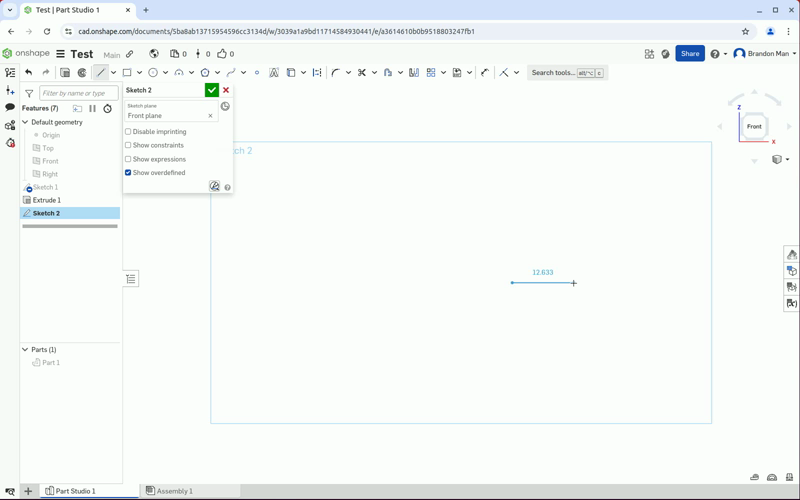
key_down(shift)
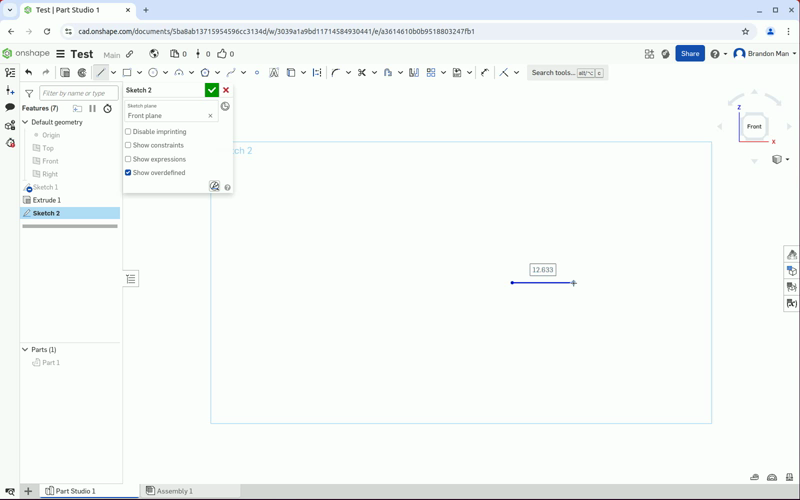
mouse_move(589, 282)
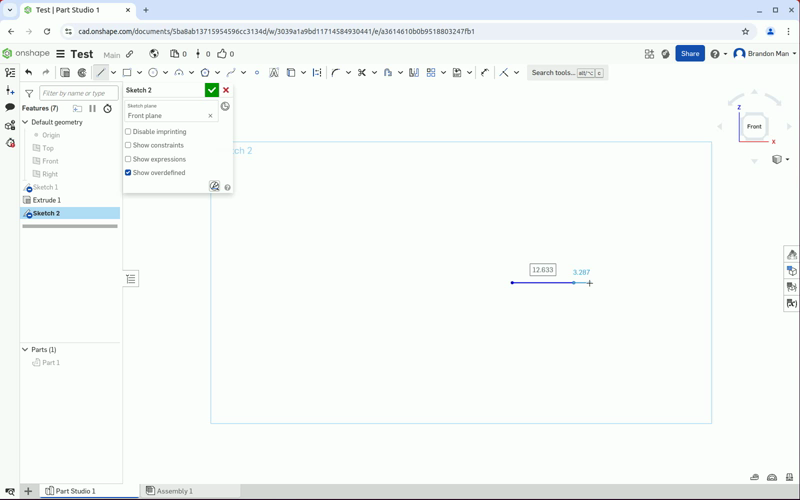
mouse_move(573, 270)
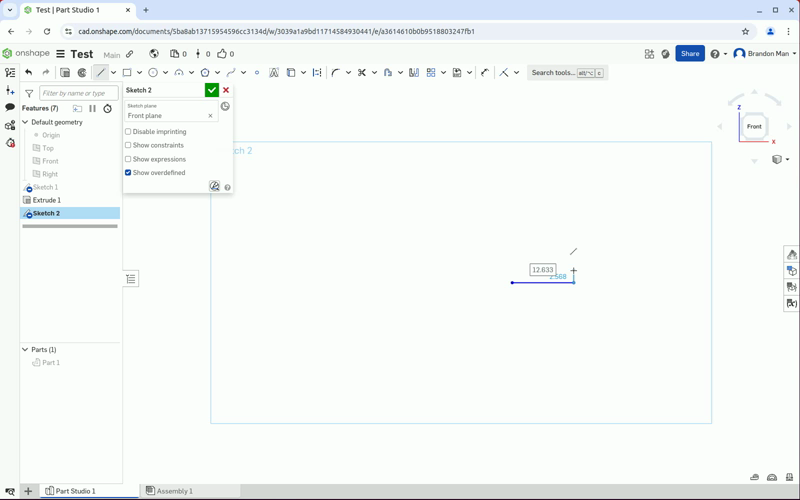
click(573, 270)
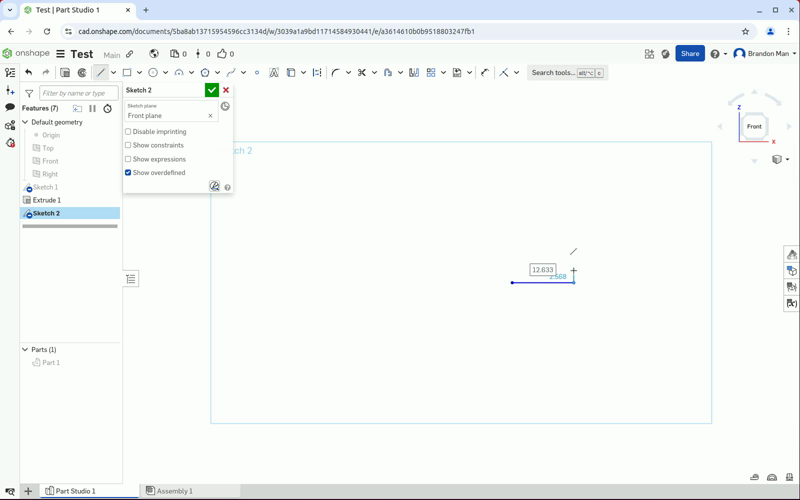
key_up(shift)
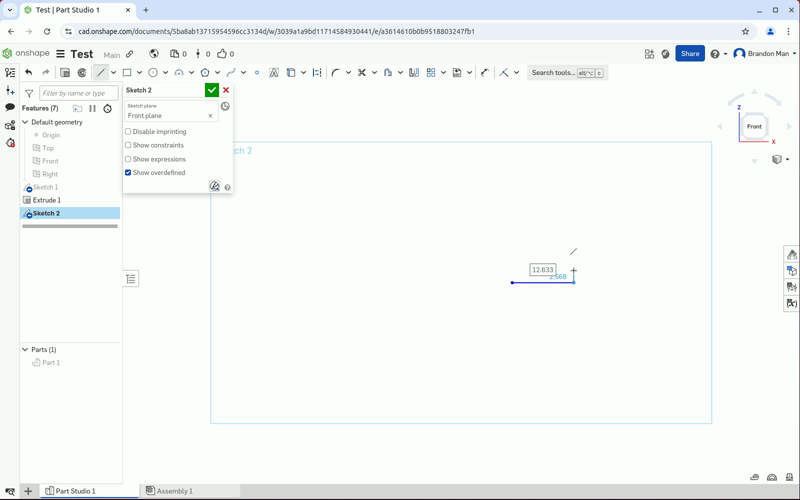
key_down(shift)
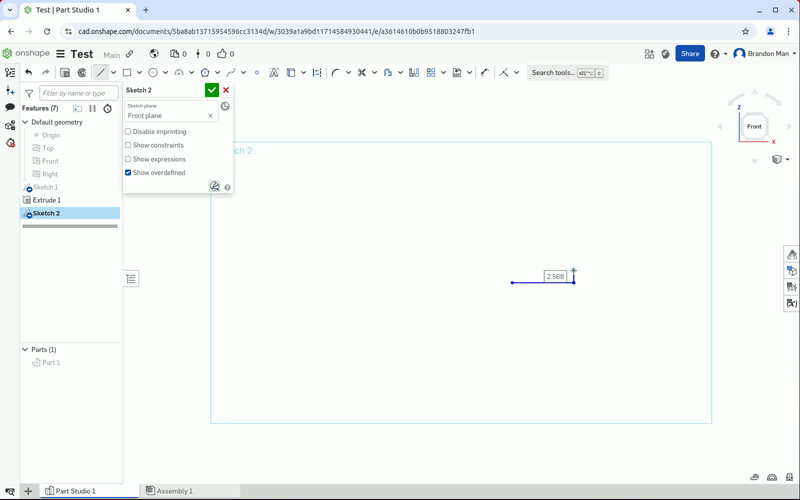
mouse_move(589, 270)
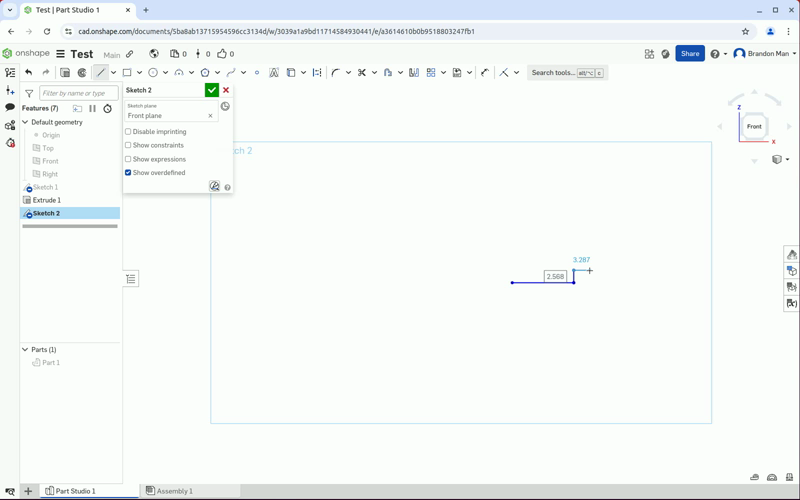
mouse_move(530, 270)
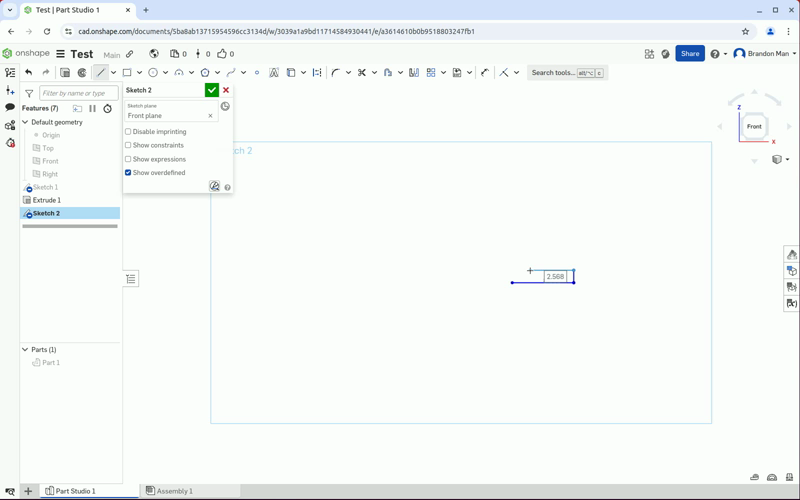
click(530, 270)
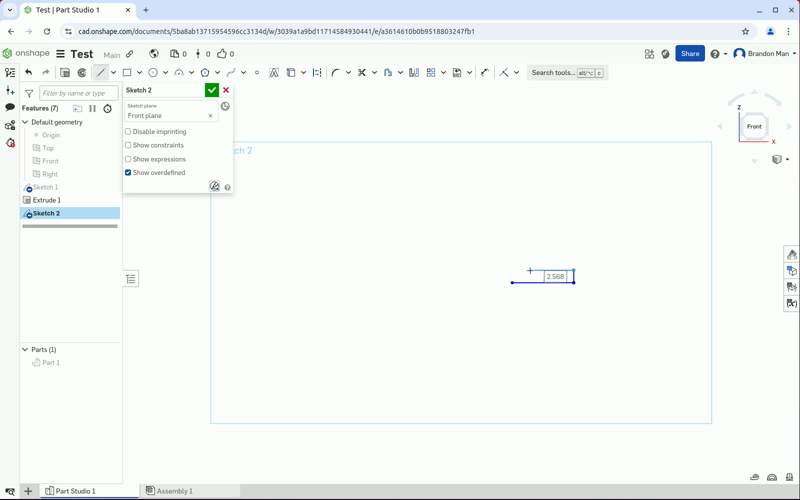
key_up(shift)
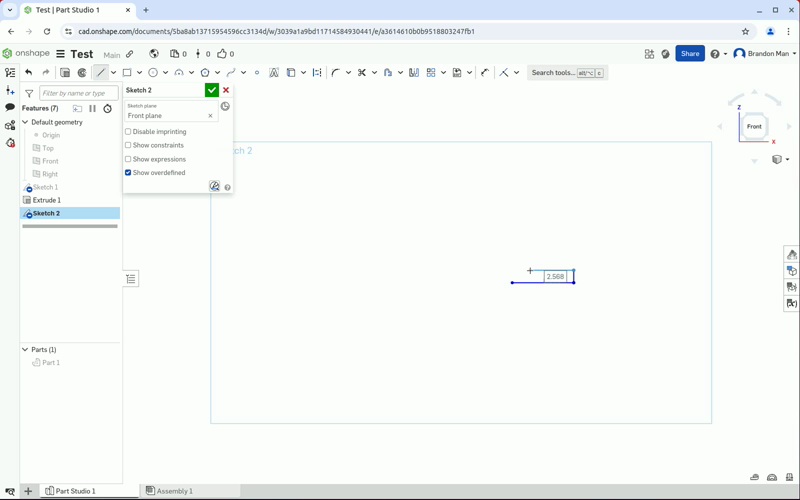
mouse_move(560, 270)
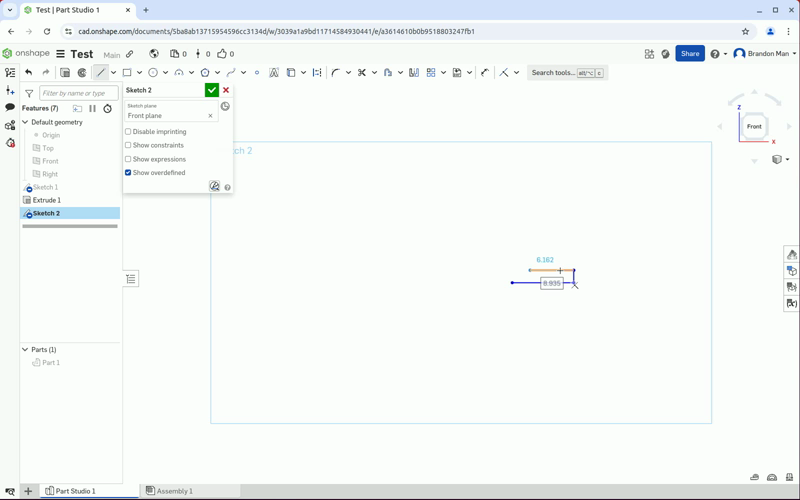
key_down(shift)
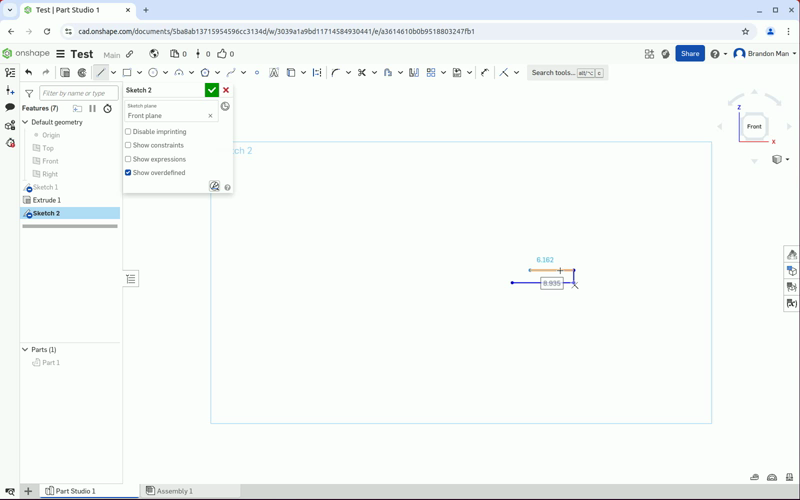
mouse_move(512, 282)
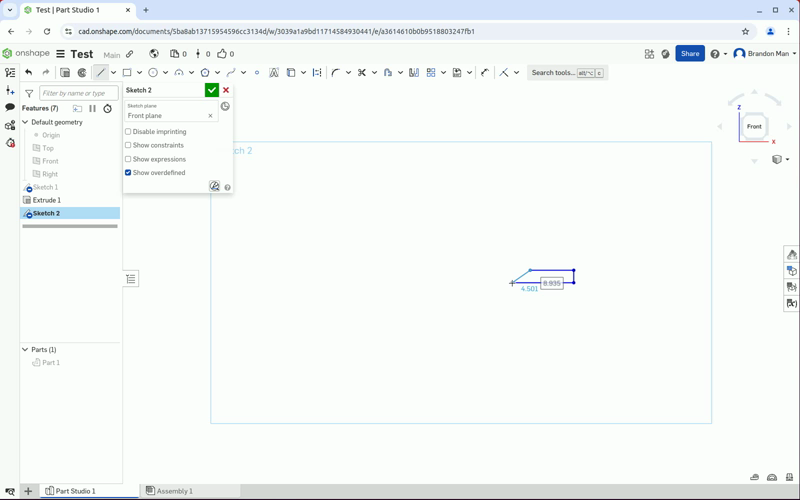
key_up(shift)
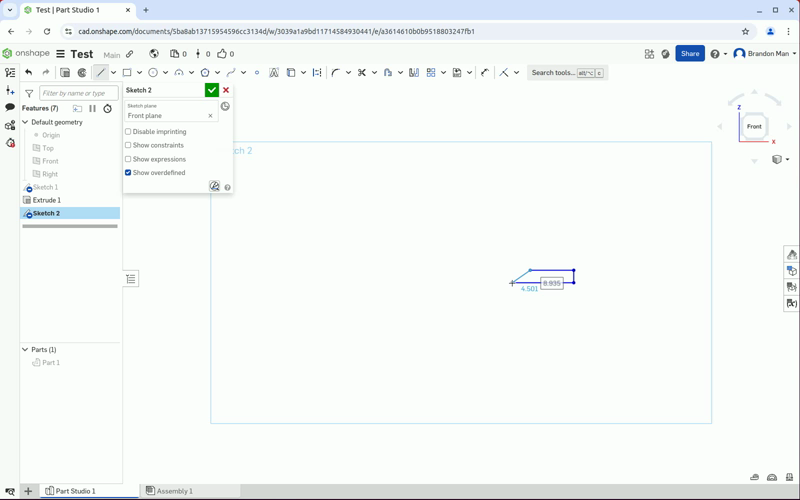
click(512, 282)
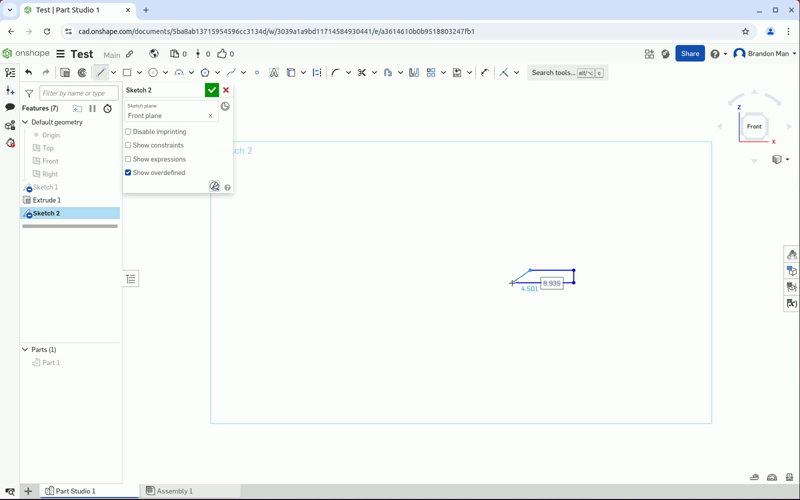
key(esc)
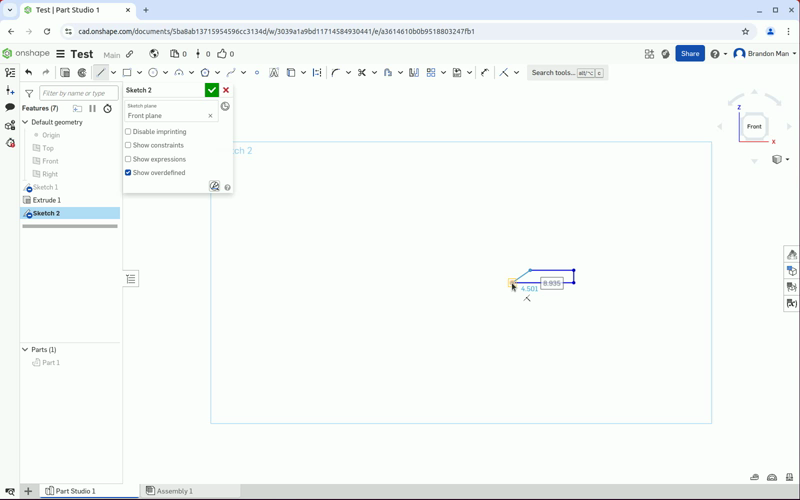
mouse_move(530, 276)
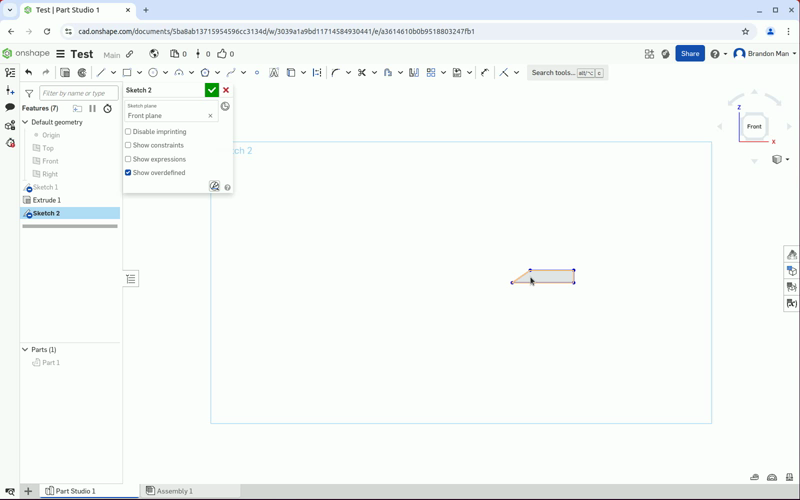
scroll(6)
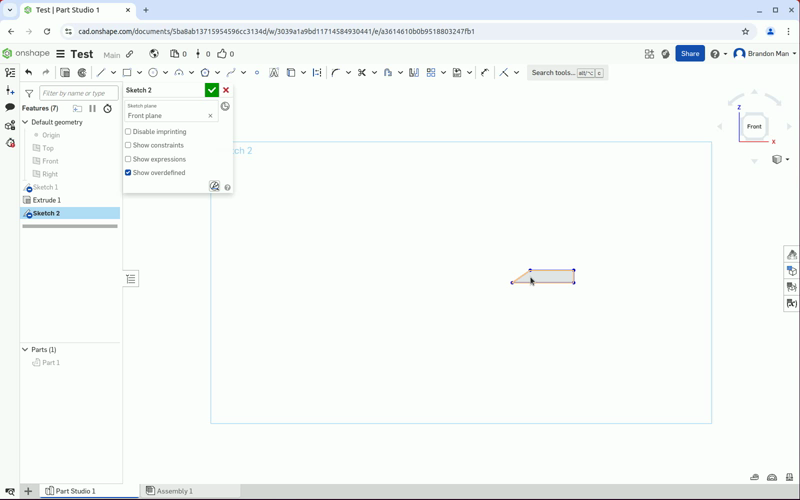
scroll(6)
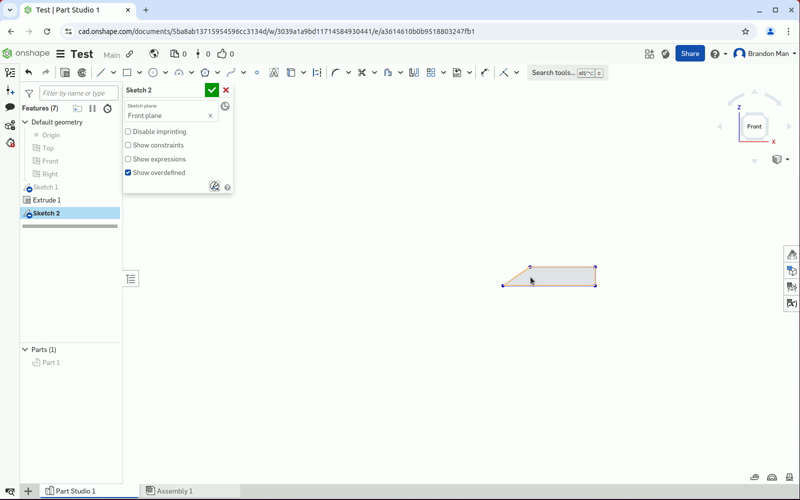
scroll(6)
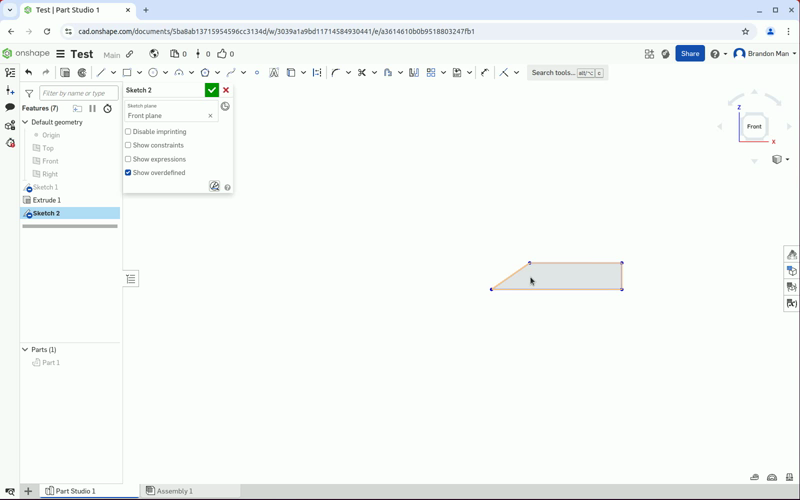
scroll(6)
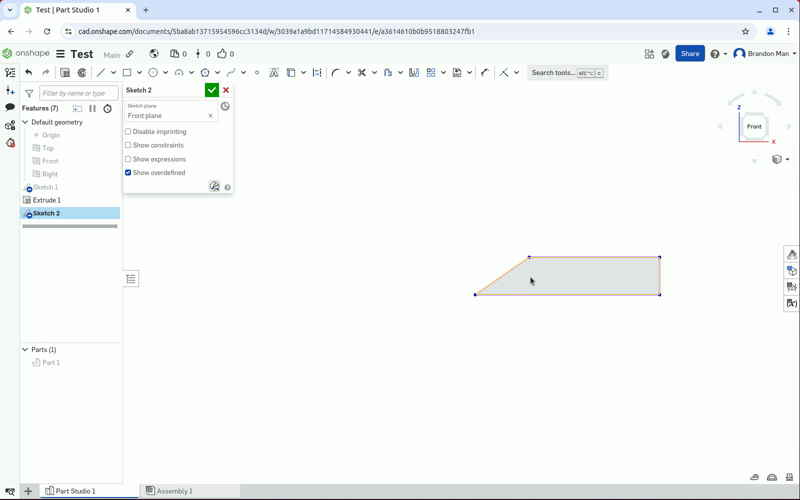
scroll(6)
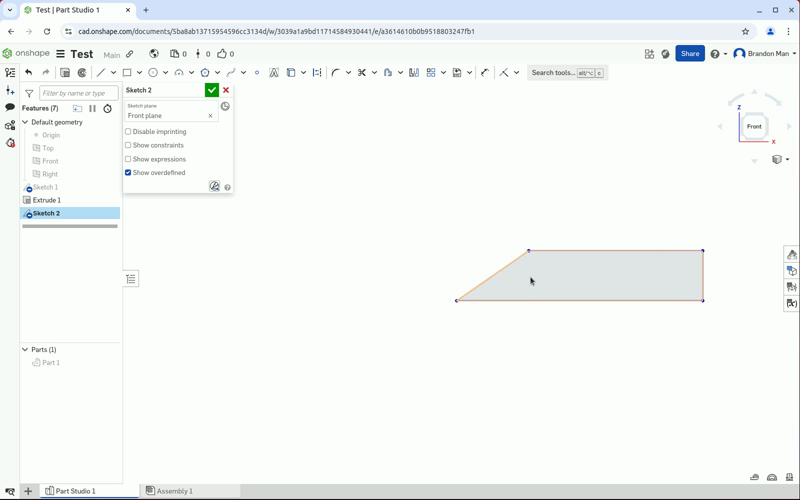
scroll(6)
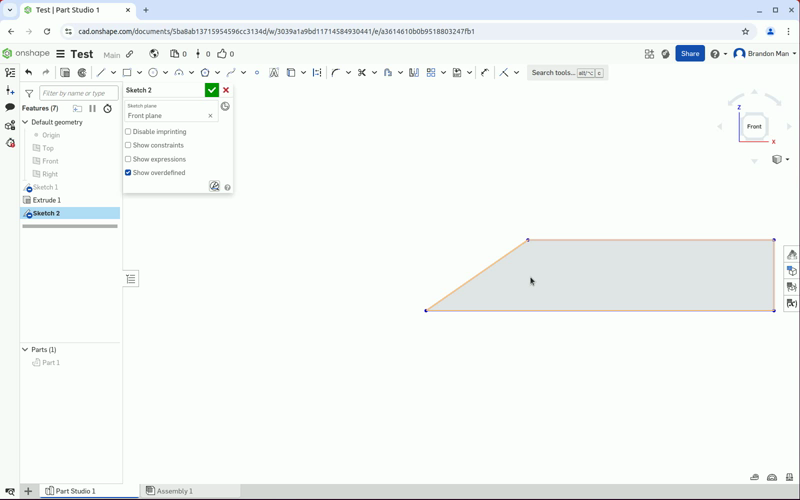
scroll(6)
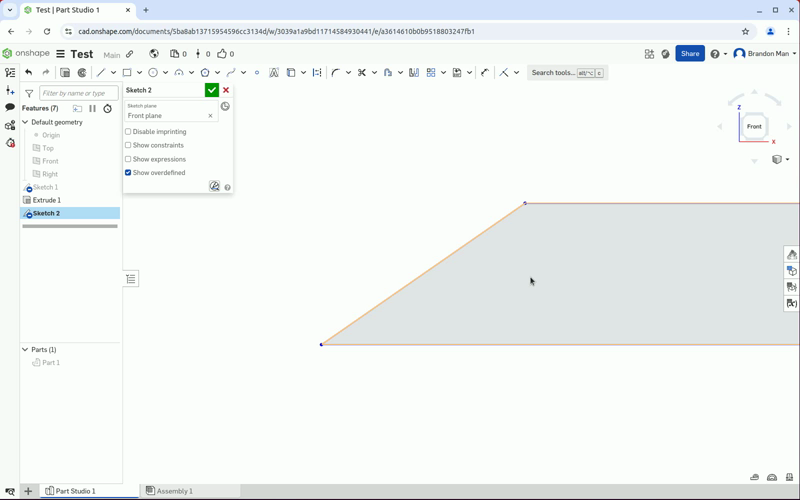
click(530, 276)
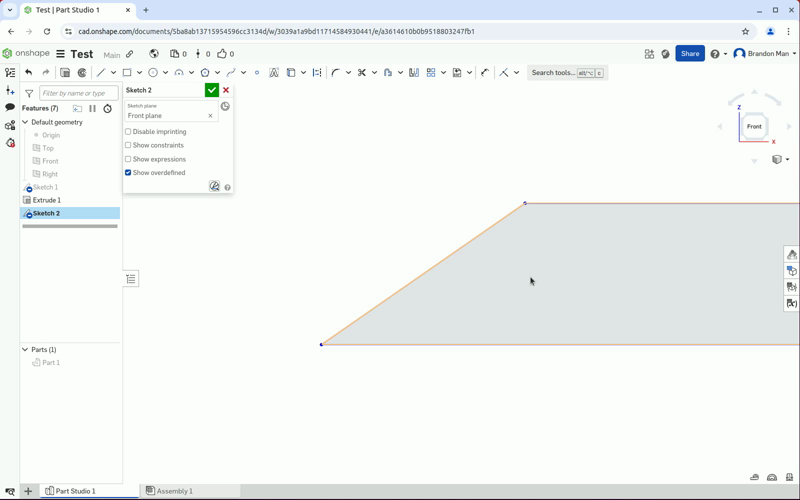
scroll(-6)
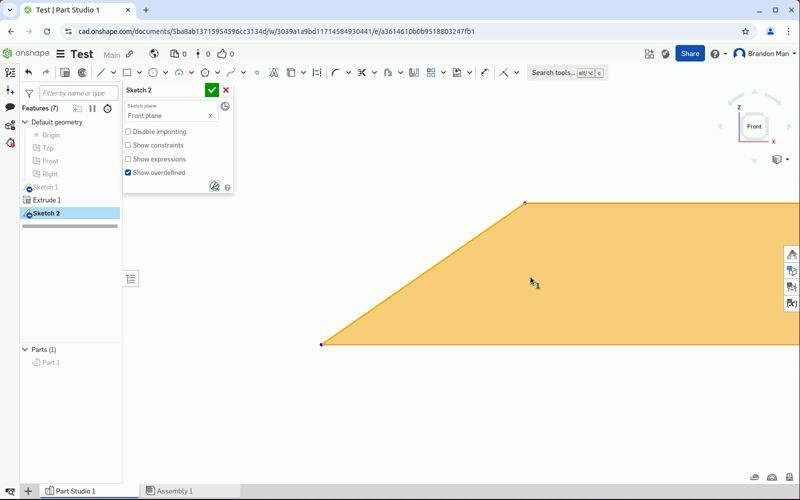
scroll(-6)
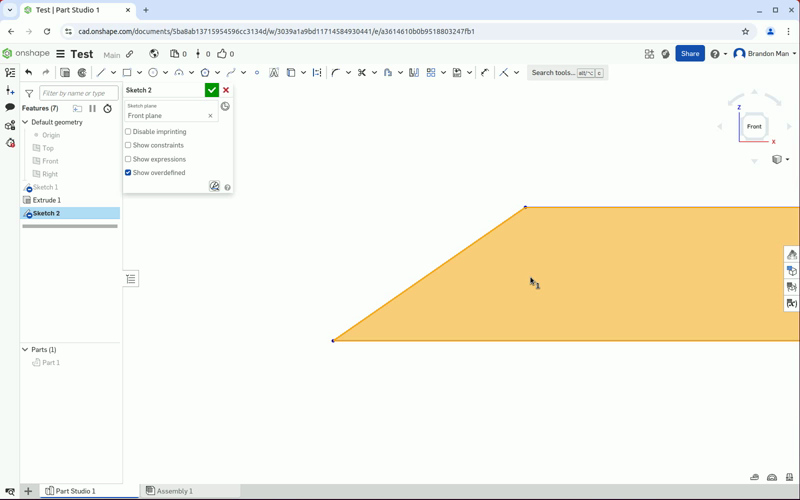
scroll(-6)
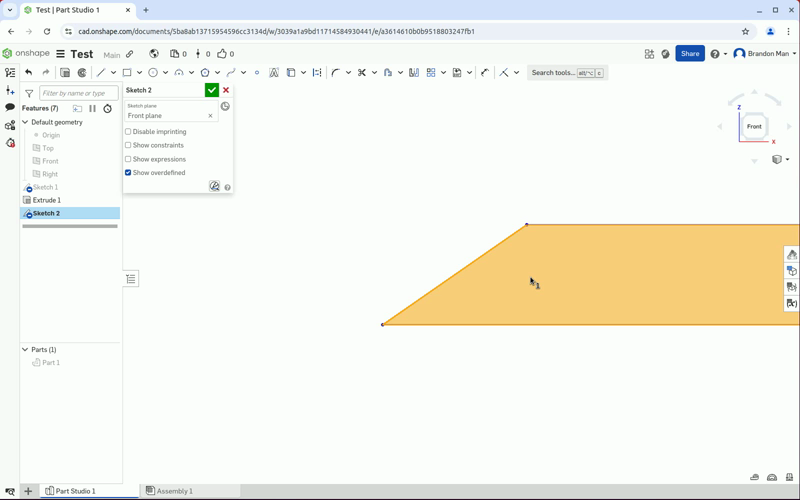
scroll(-6)
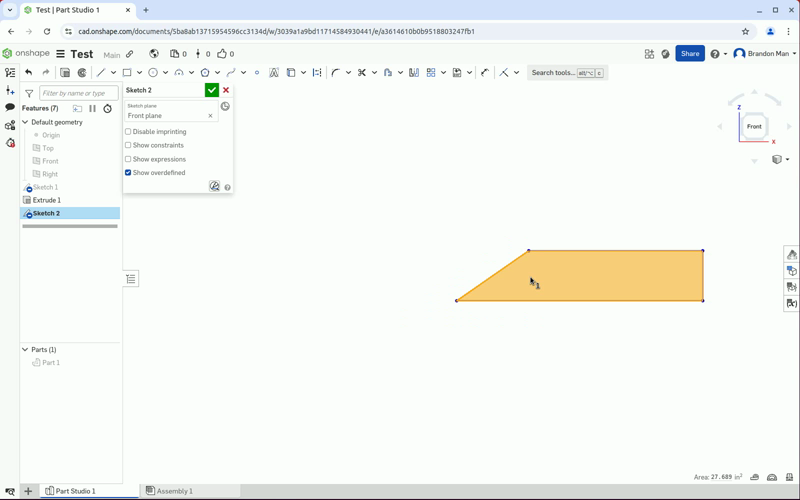
scroll(-6)
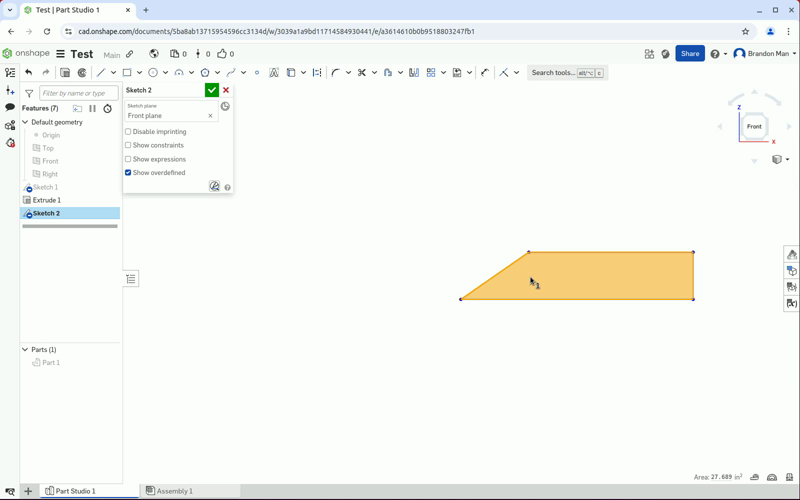
scroll(-6)
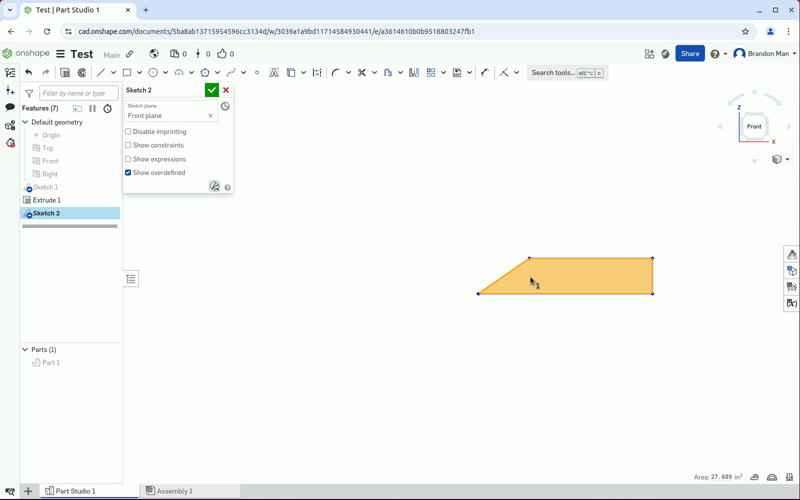
scroll(-6)
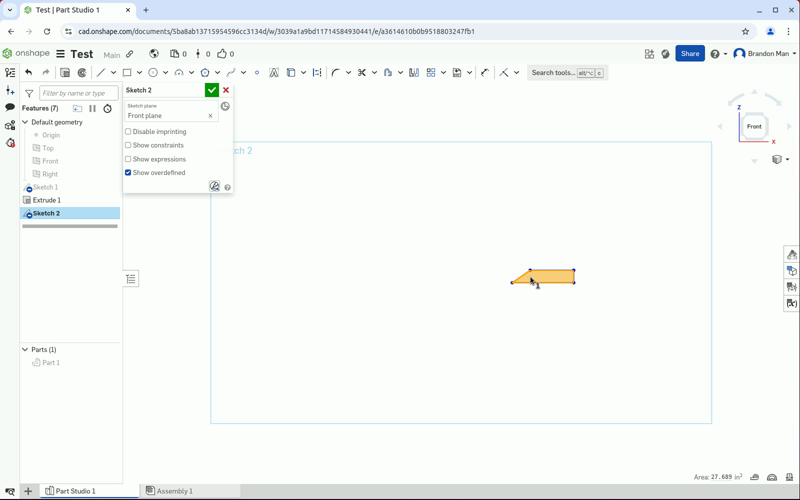
mouse_move(73, 352)
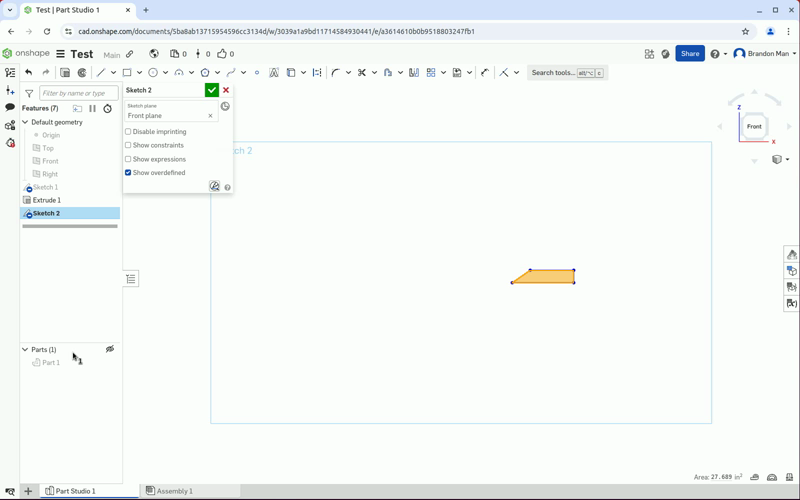
key(shift+y)
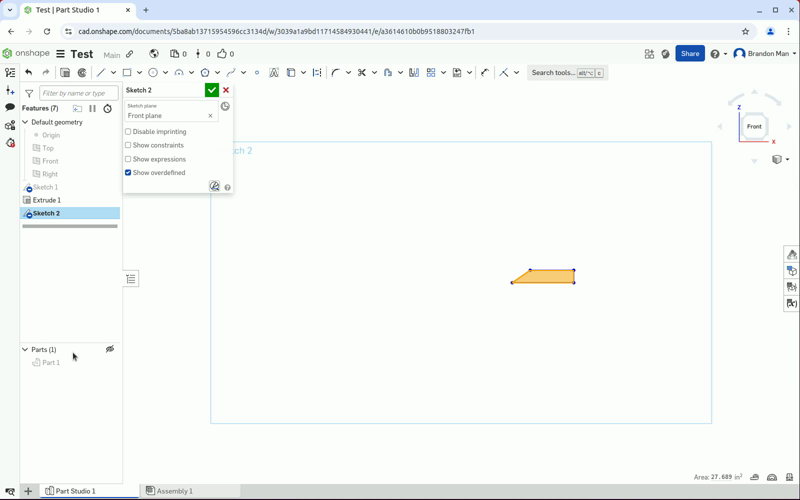
key(shift+e)
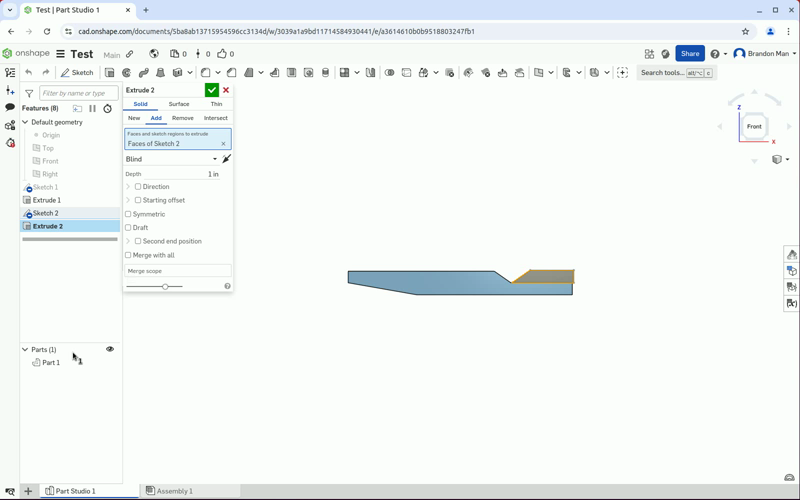
mouse_move(143, 106)
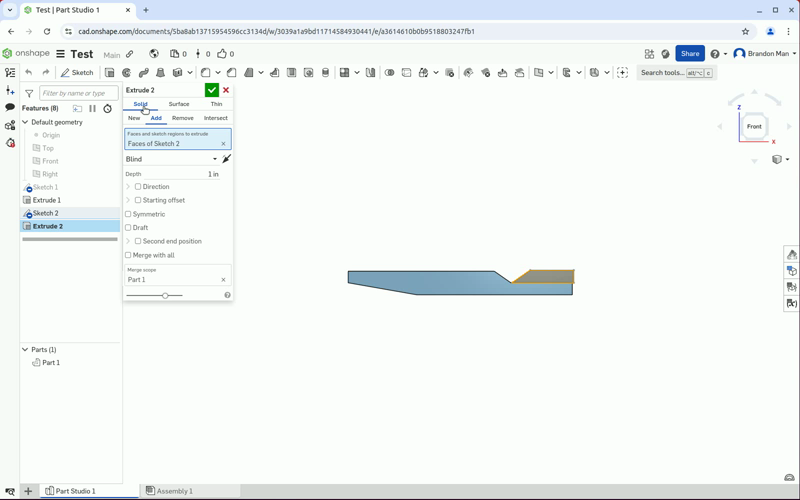
click(143, 106)
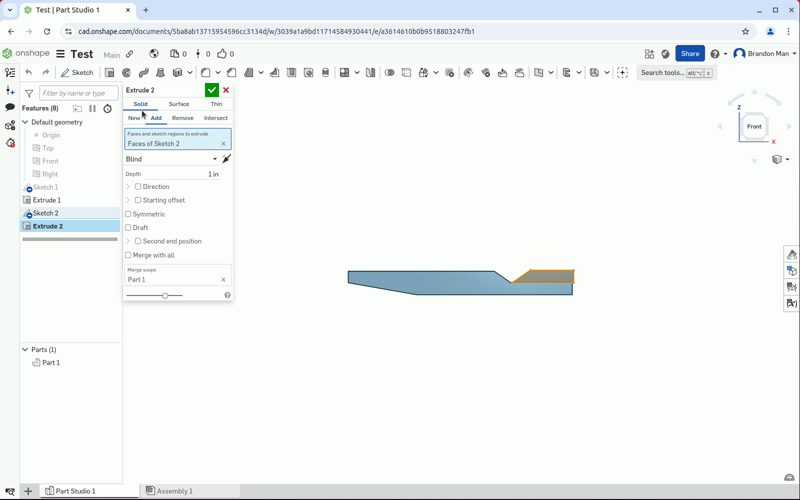
mouse_move(137, 120)
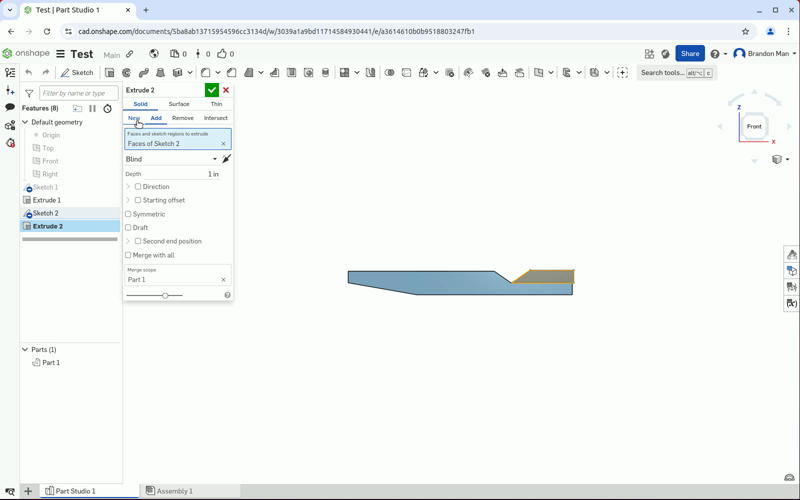
click(137, 120)
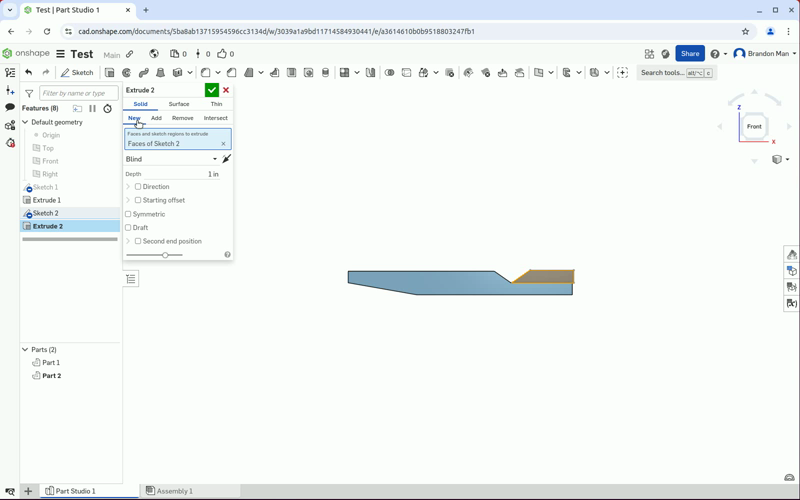
key(tab, 4)
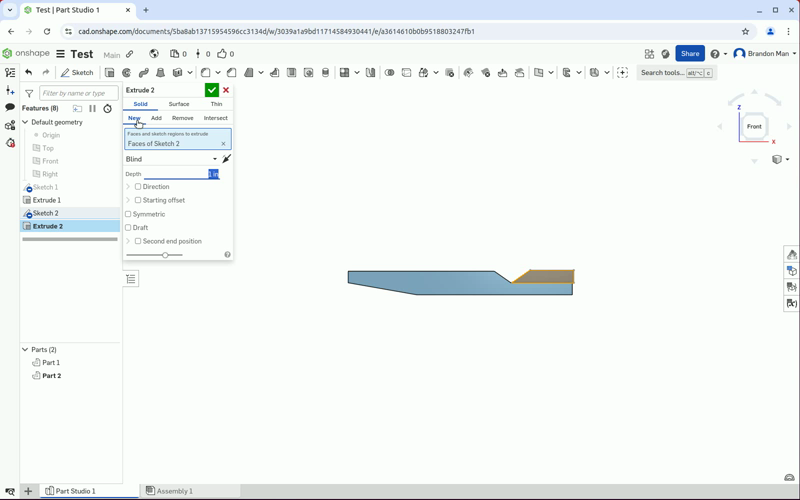
text(2.889)
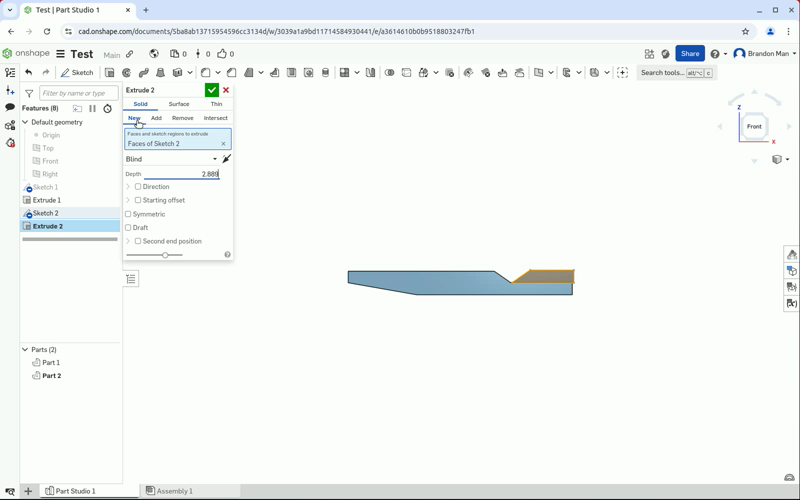
key(enter)
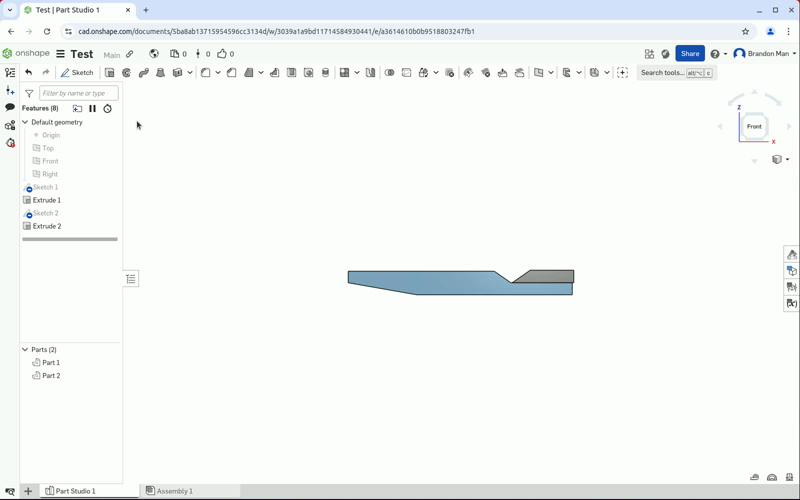
key(shift+h)
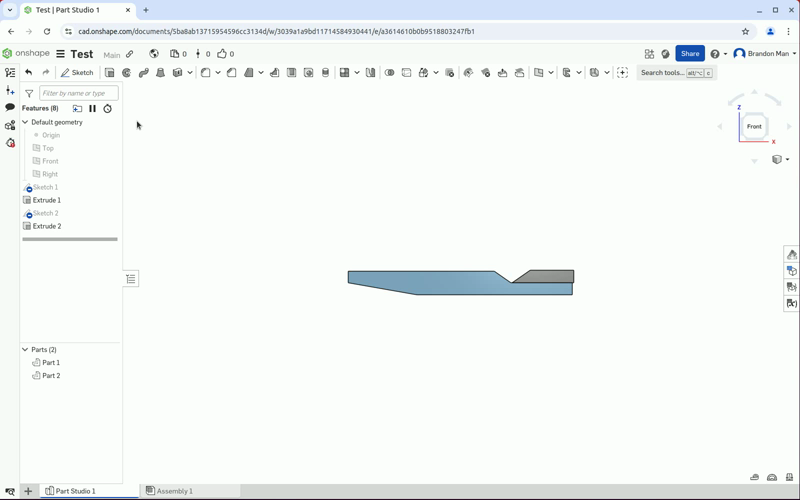
key(shift+h)
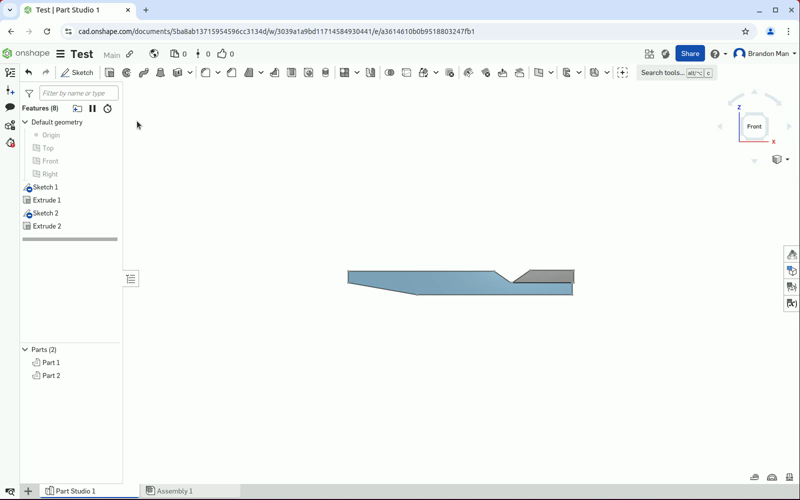
key(shift+7)
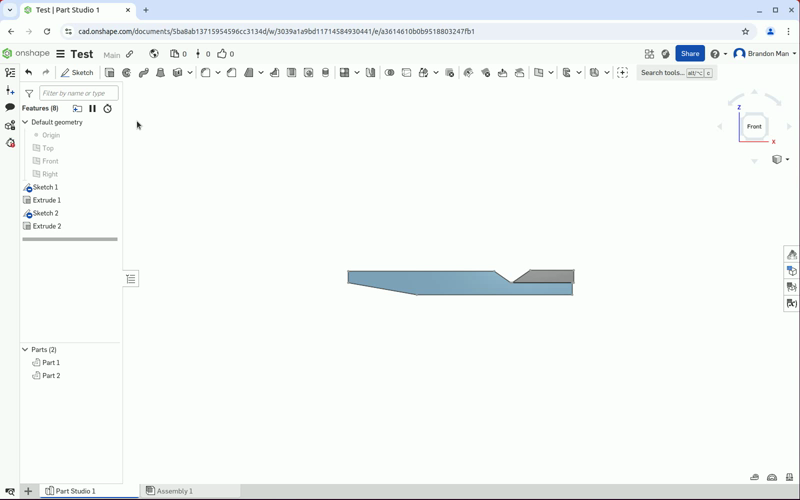
key(left, 2)
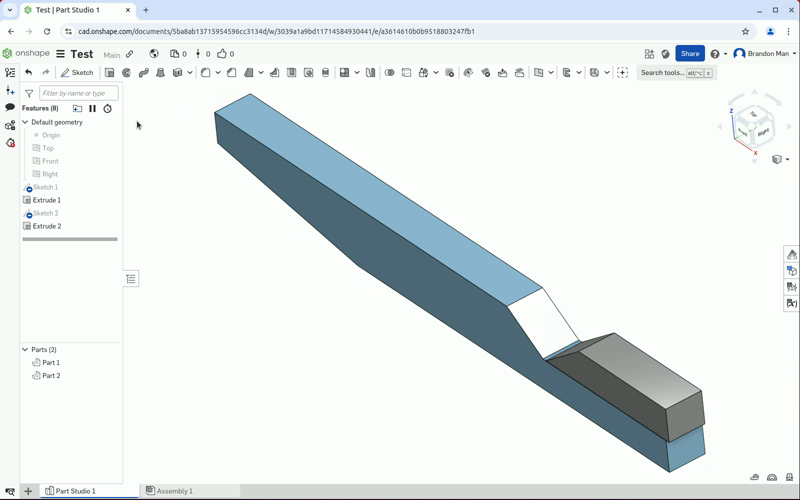
key(down, 2)
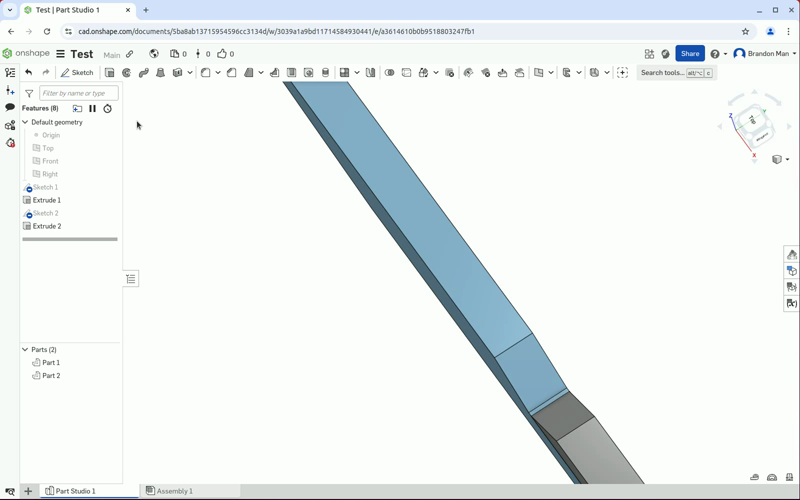
key(up, 2)
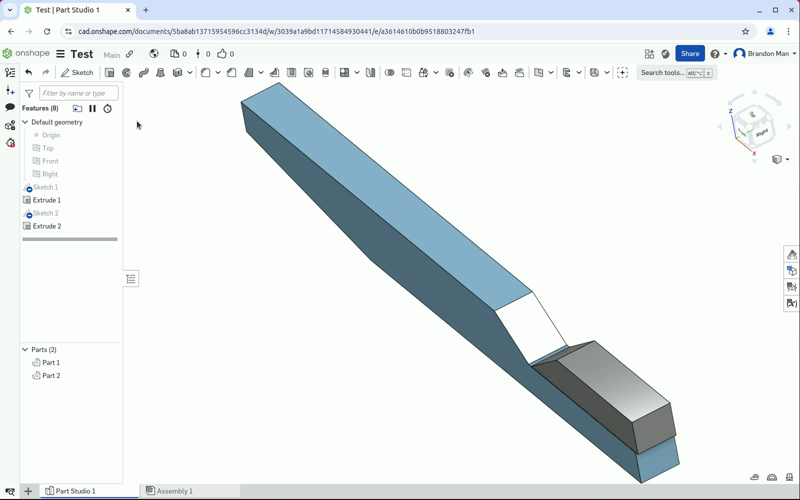
key(right, 2)
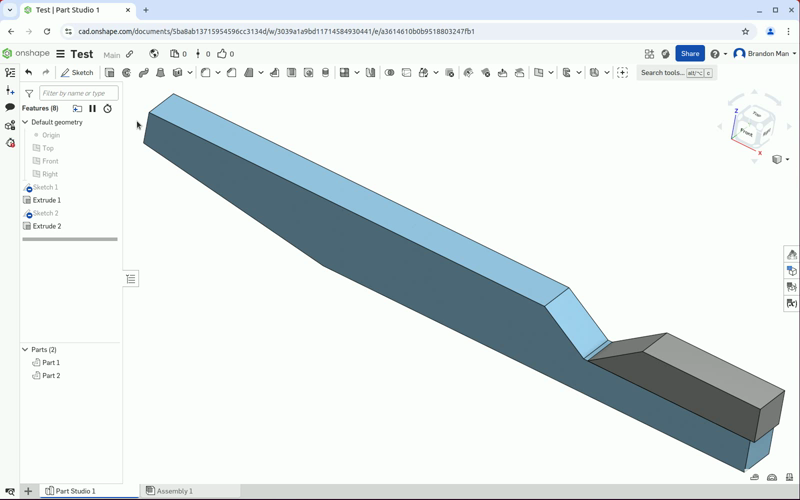
mouse_move(73, 189)
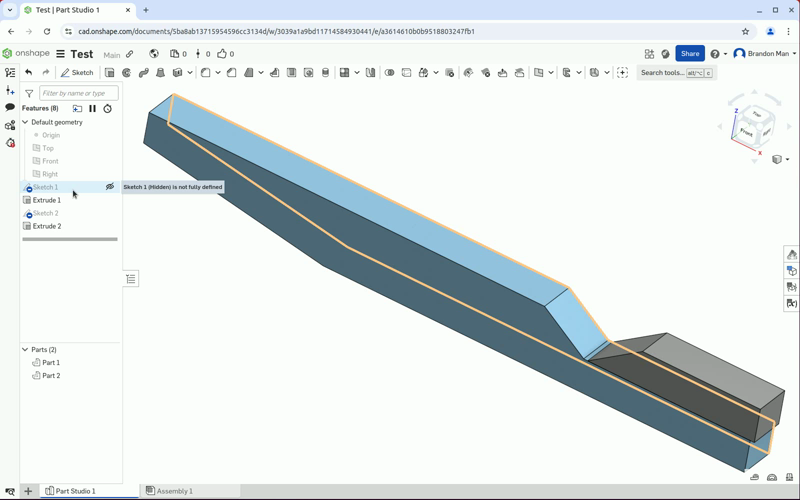
click(73, 189)